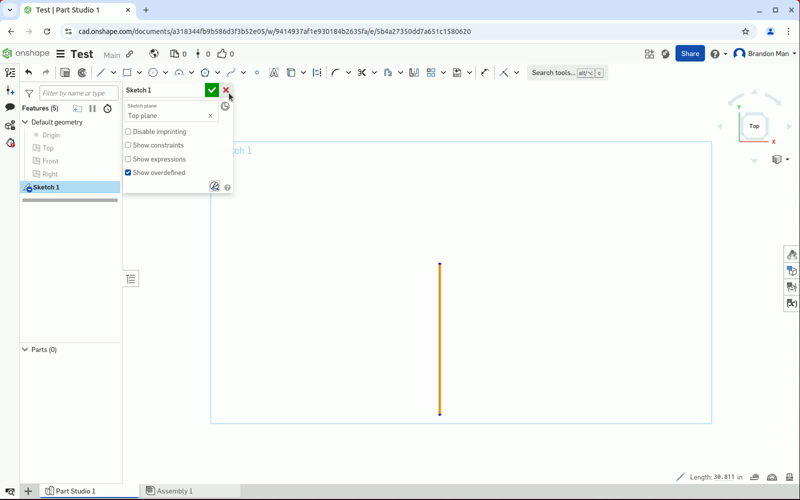
key(shift+h)
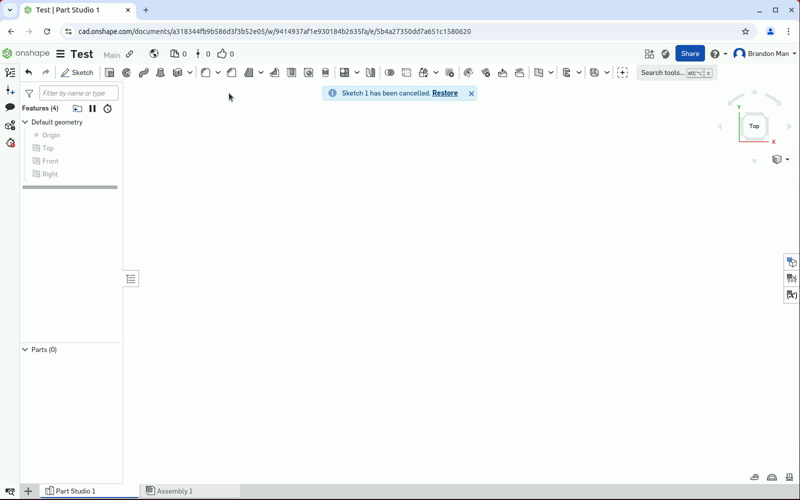
mouse_move(73, 352)
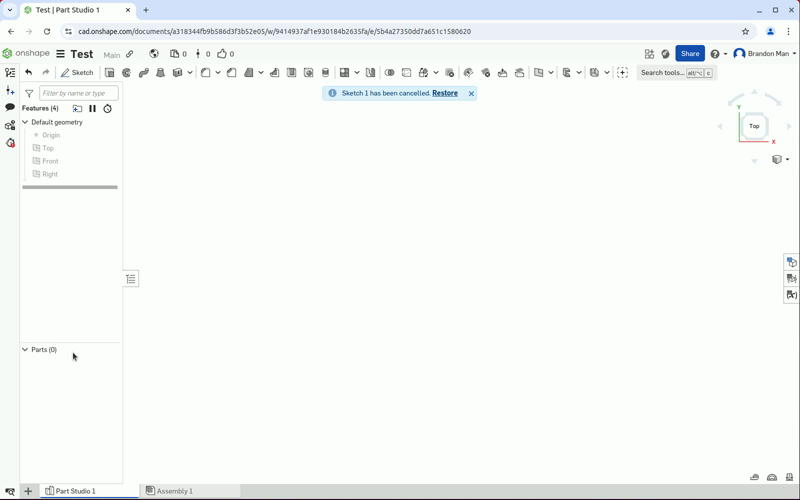
key(y)
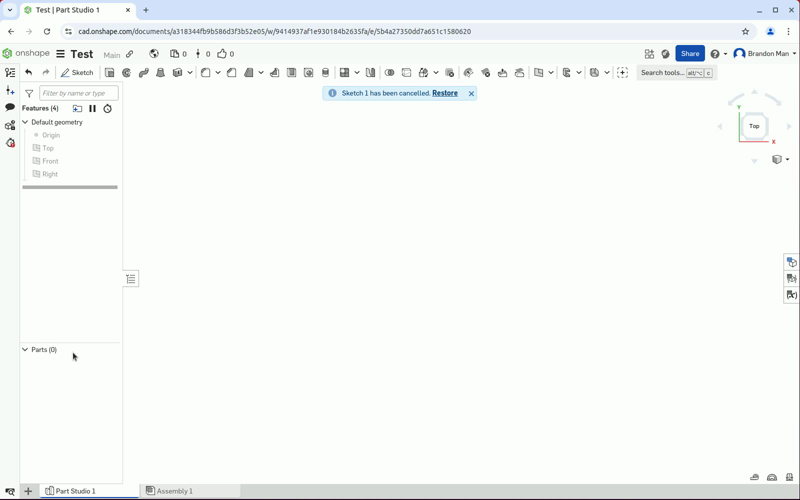
key(shift+p)
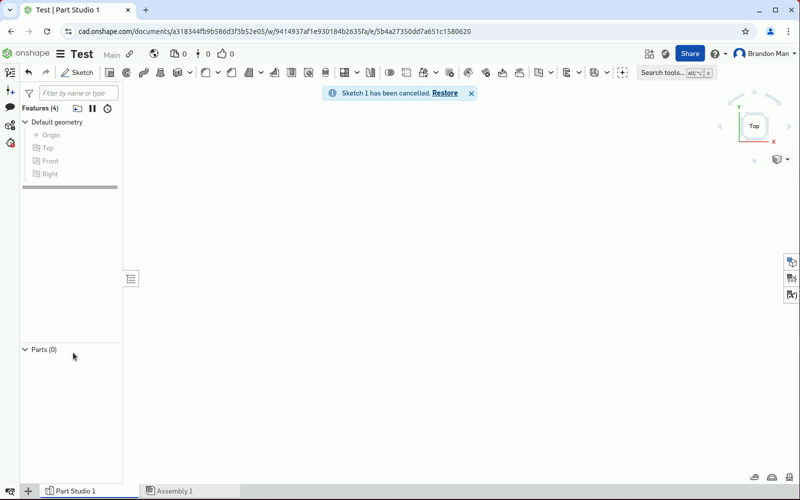
key(space)
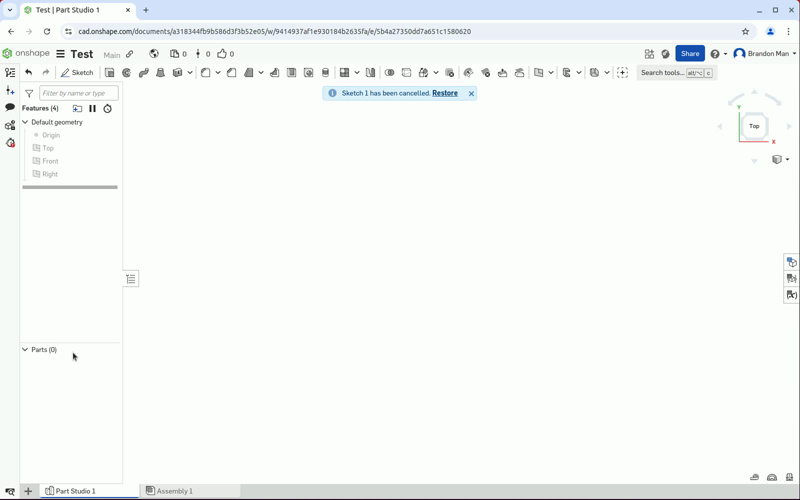
key_down(shift)
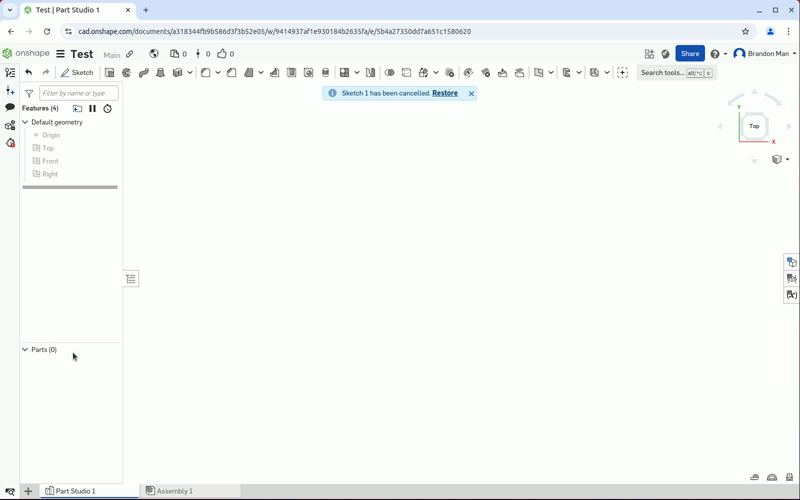
key(up)
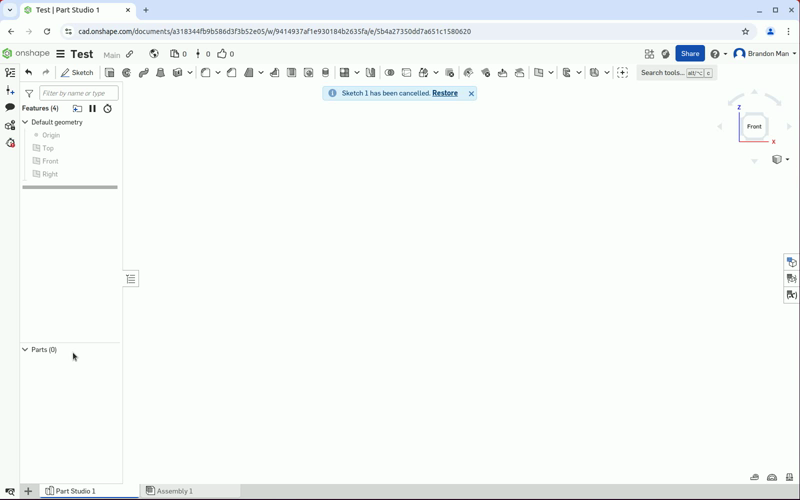
key_up(shift)
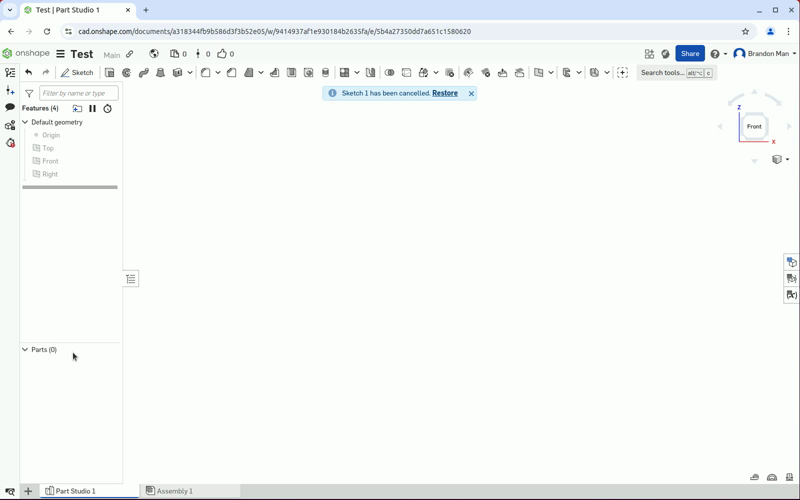
mouse_move(73, 352)
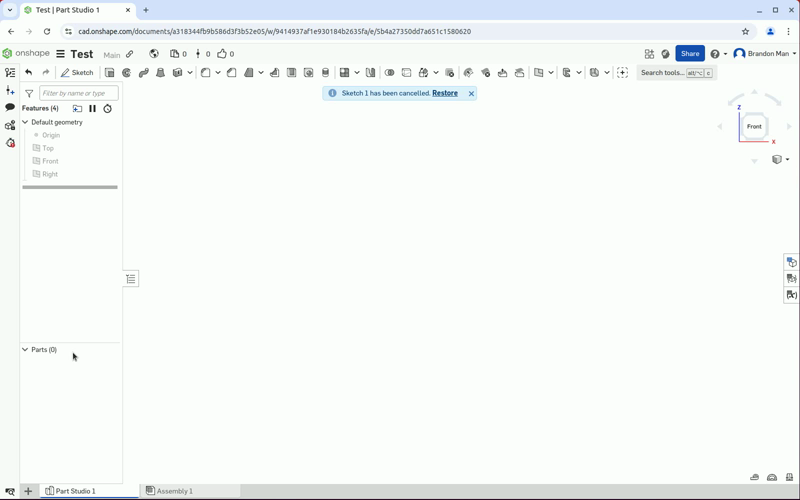
key(shift+y)
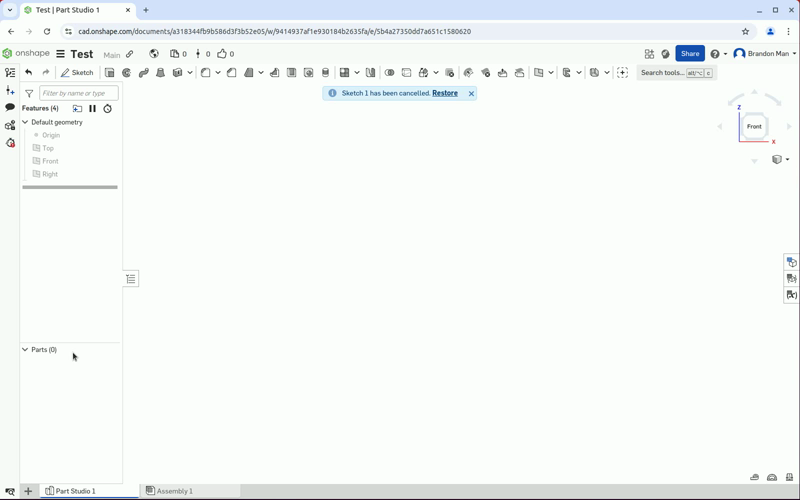
key(shift+s)
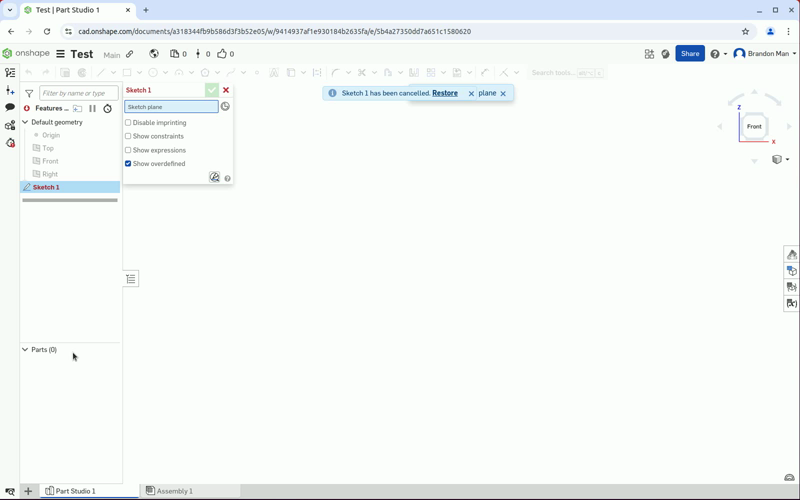
mouse_move(73, 163)
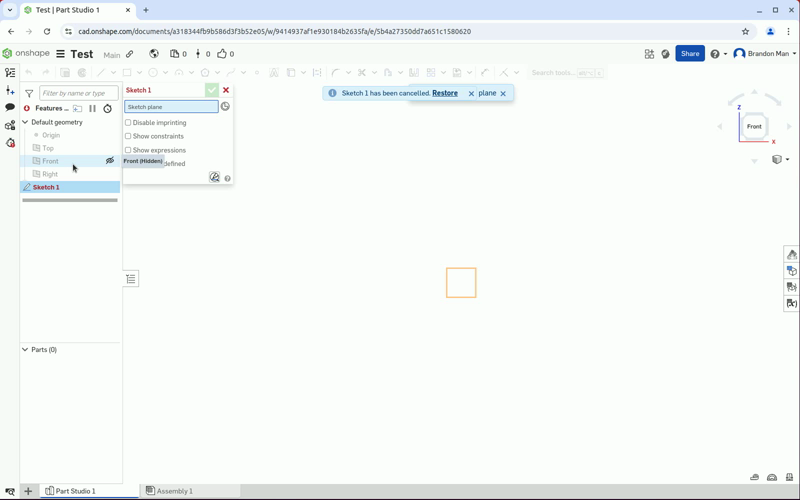
click(73, 163)
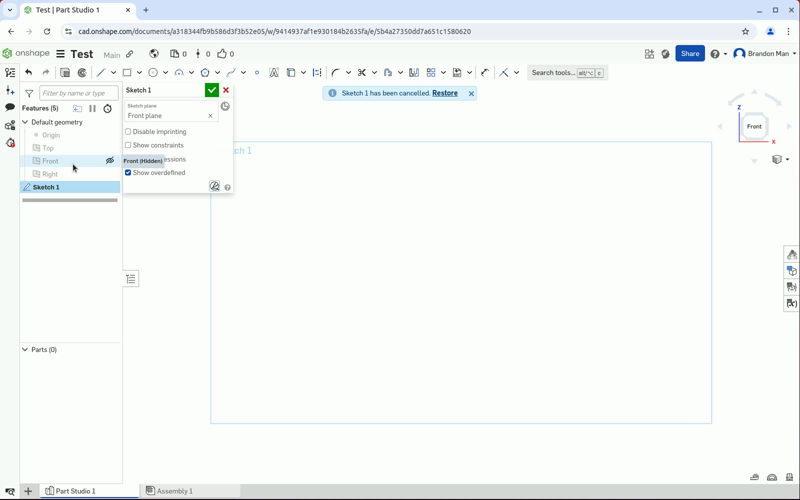
mouse_move(73, 352)
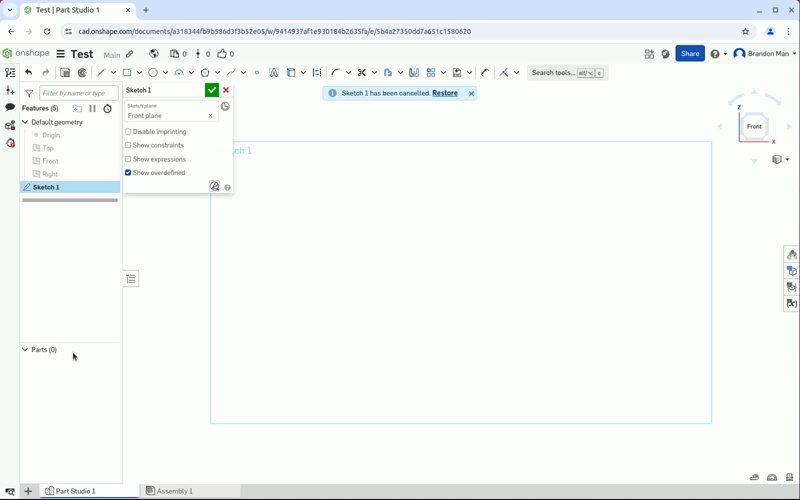
key(y)
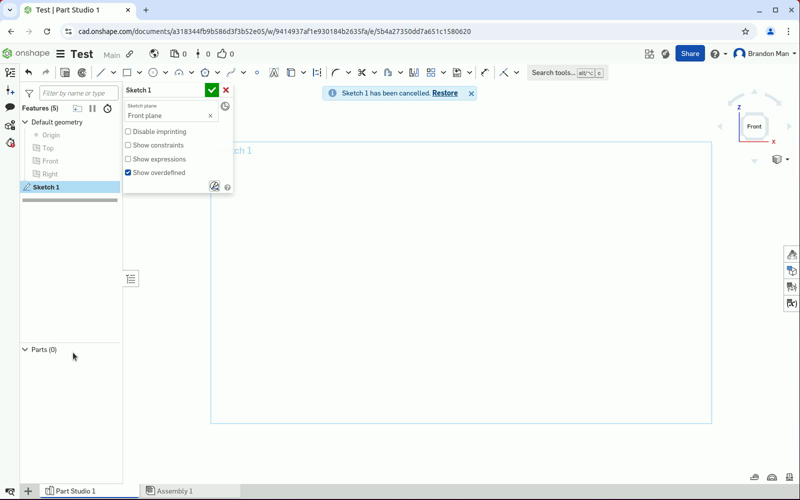
key(l)
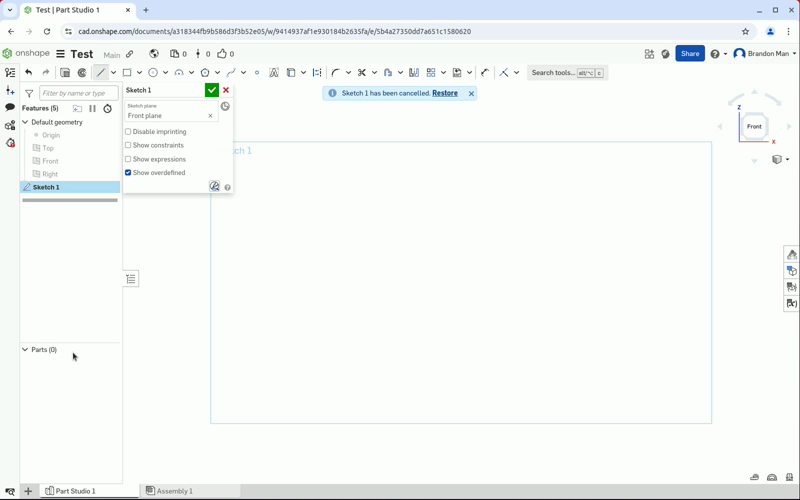
key_down(shift)
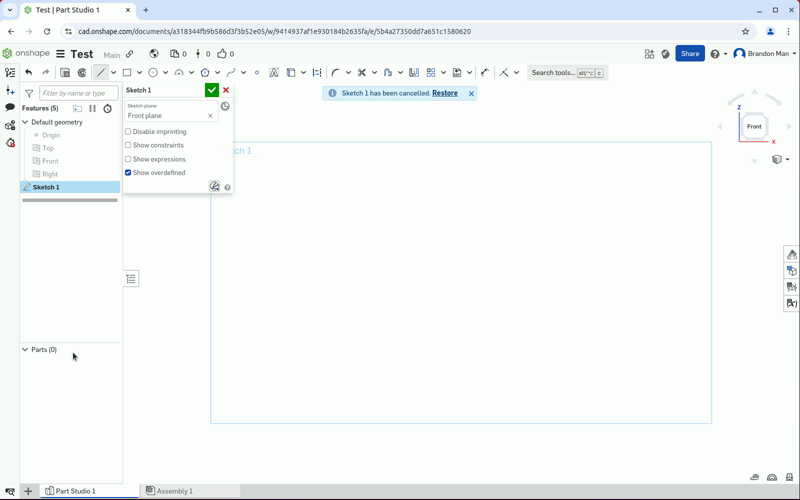
mouse_move(348, 393)
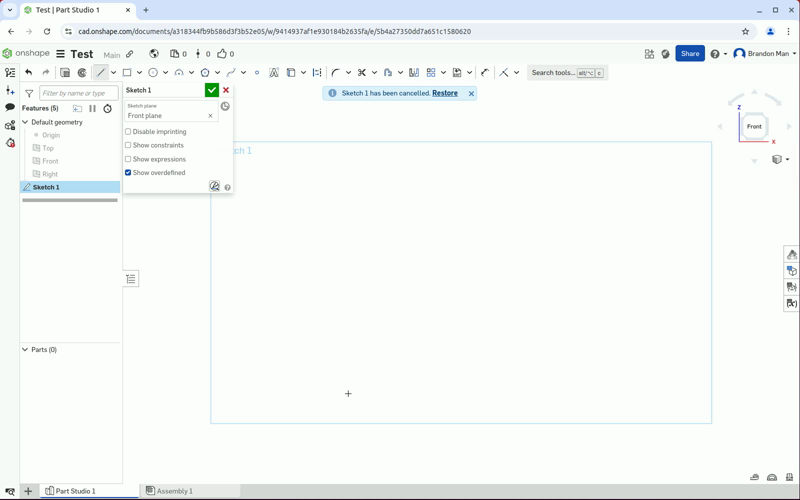
click(348, 393)
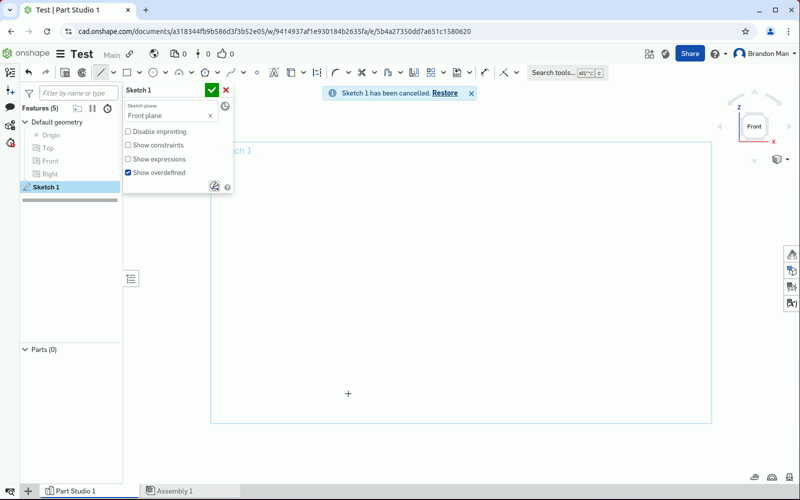
key_up(shift)
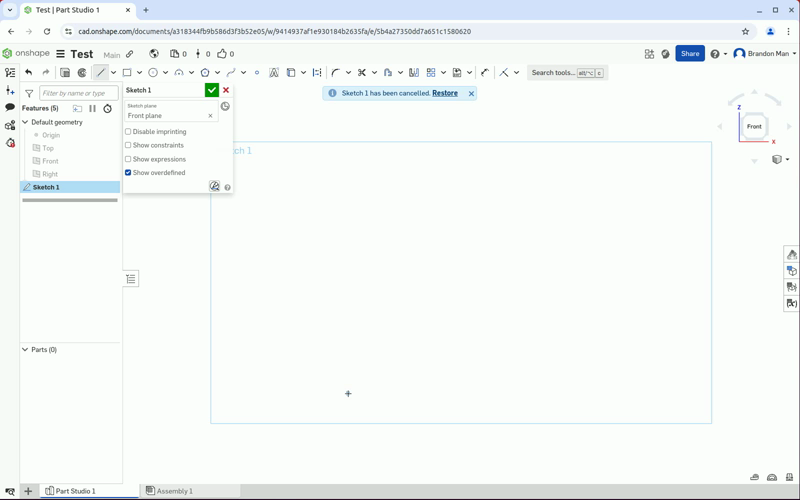
key_down(shift)
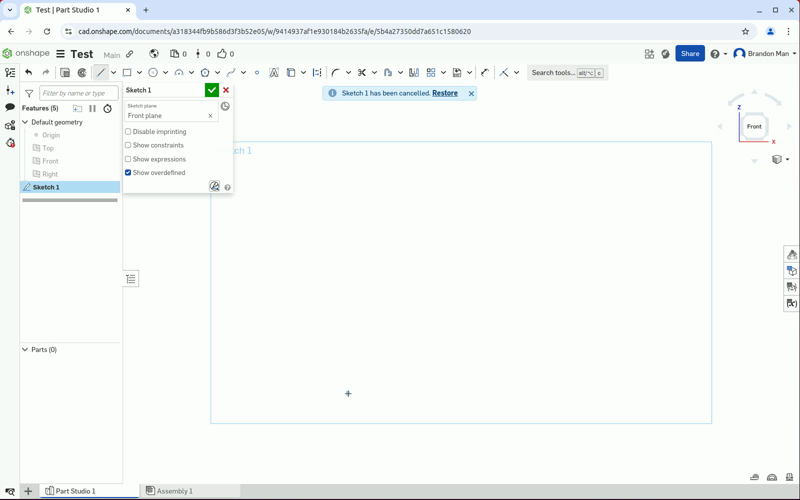
mouse_move(572, 393)
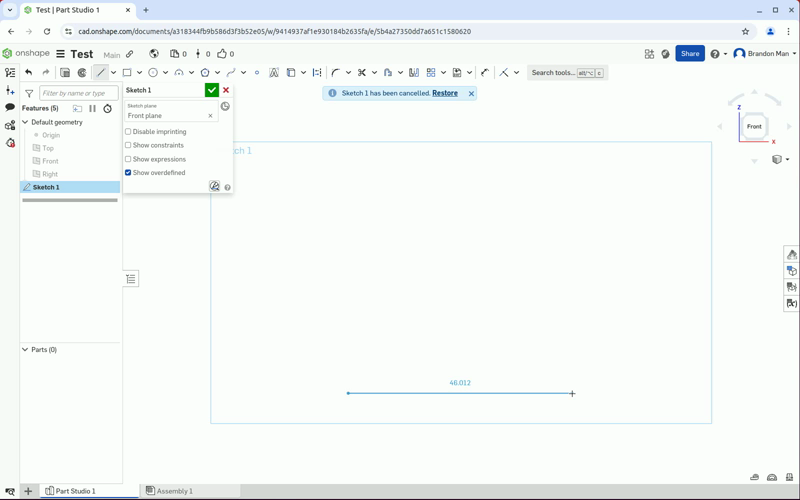
click(572, 393)
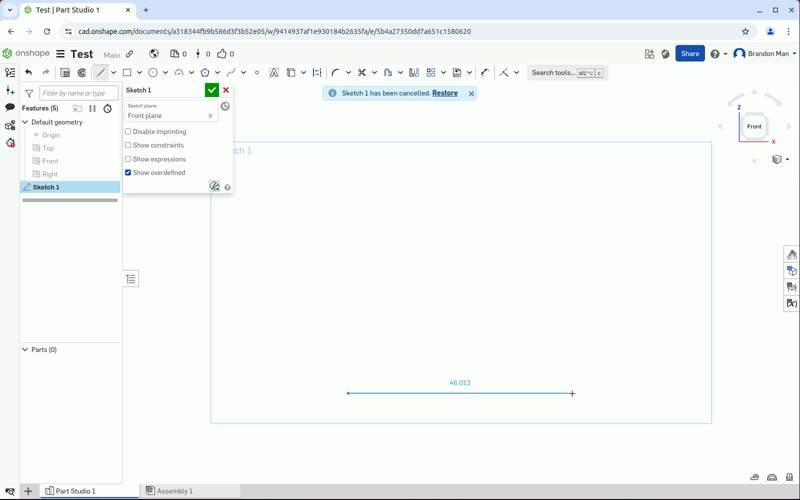
key_up(shift)
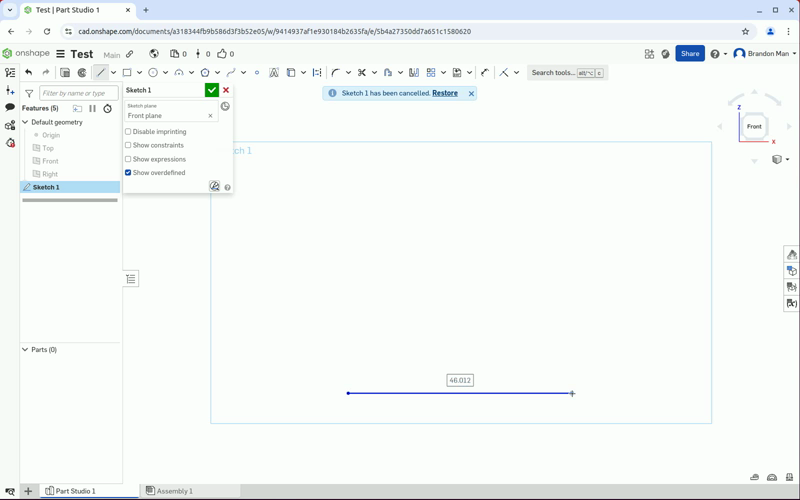
key_down(shift)
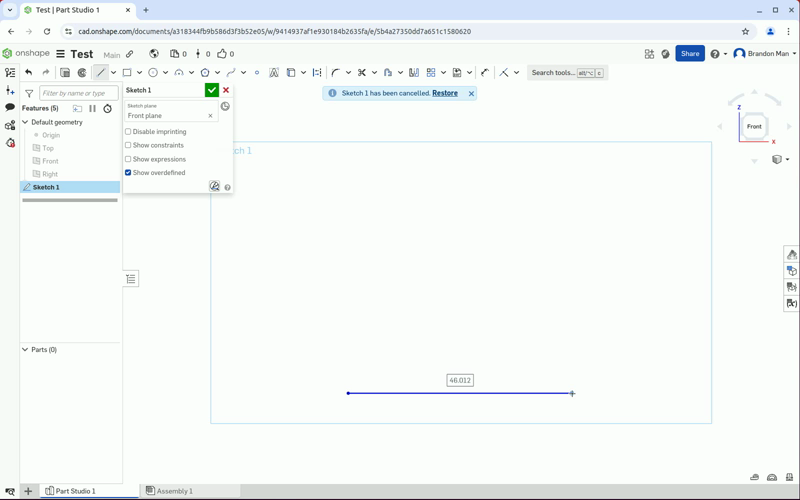
mouse_move(572, 174)
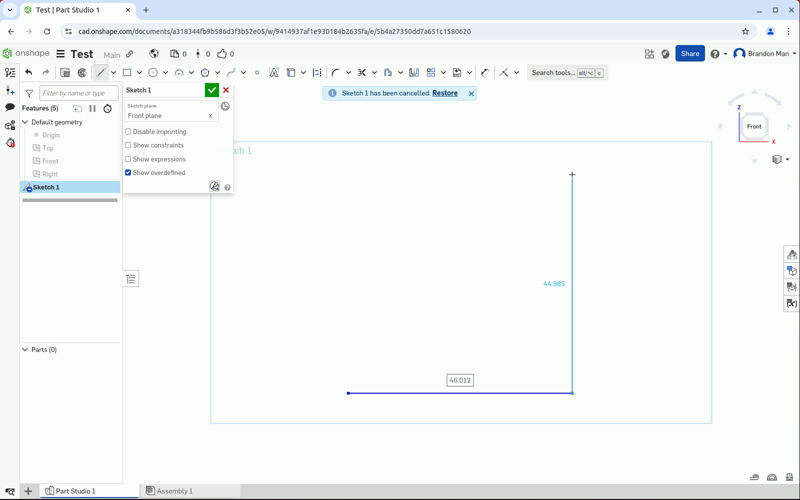
click(572, 174)
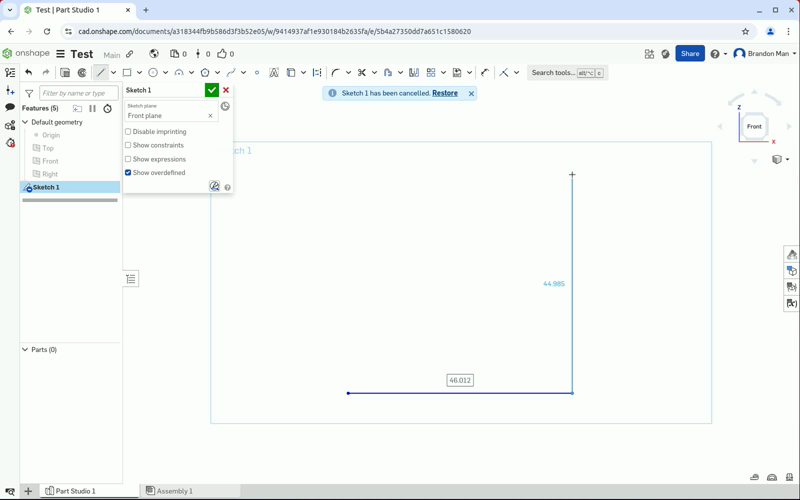
key_up(shift)
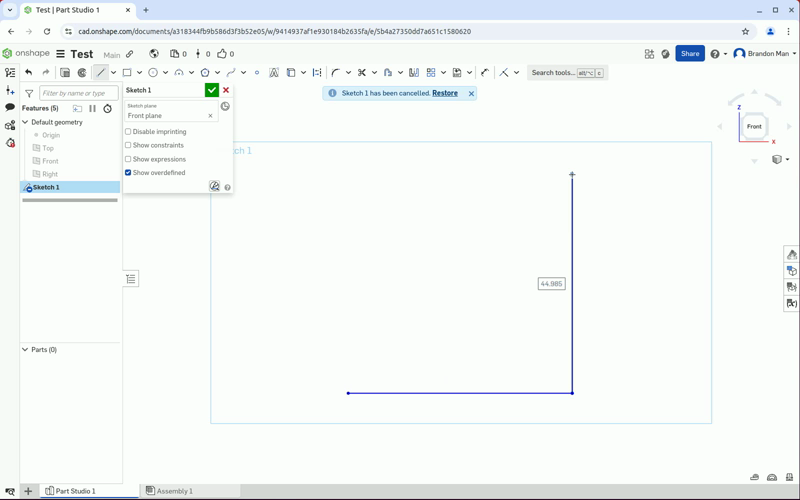
key_down(shift)
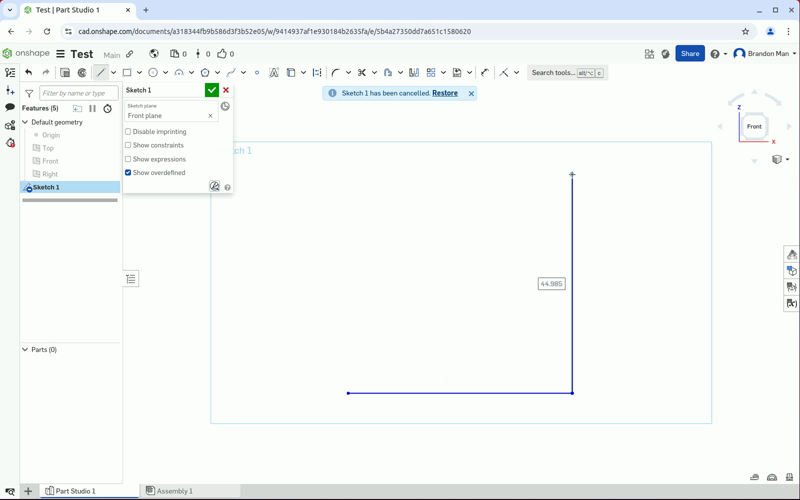
mouse_move(348, 174)
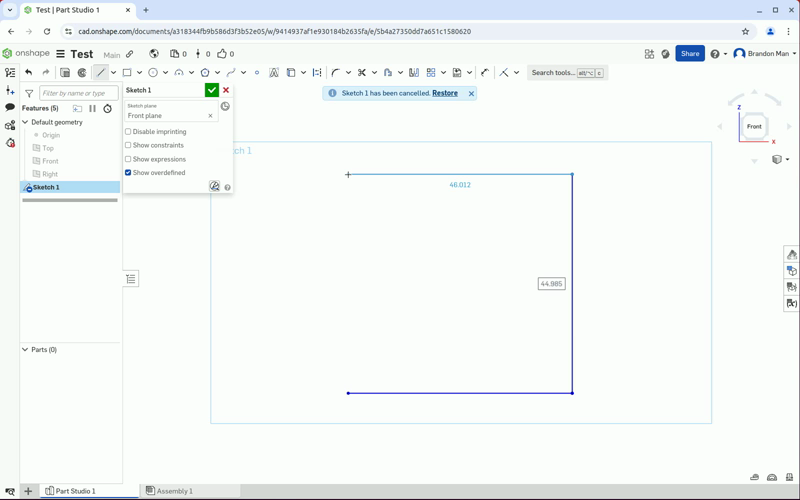
click(348, 174)
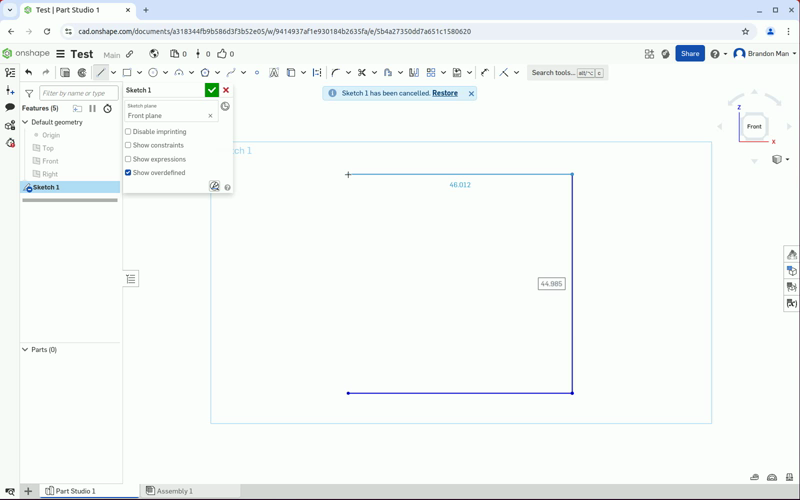
key_up(shift)
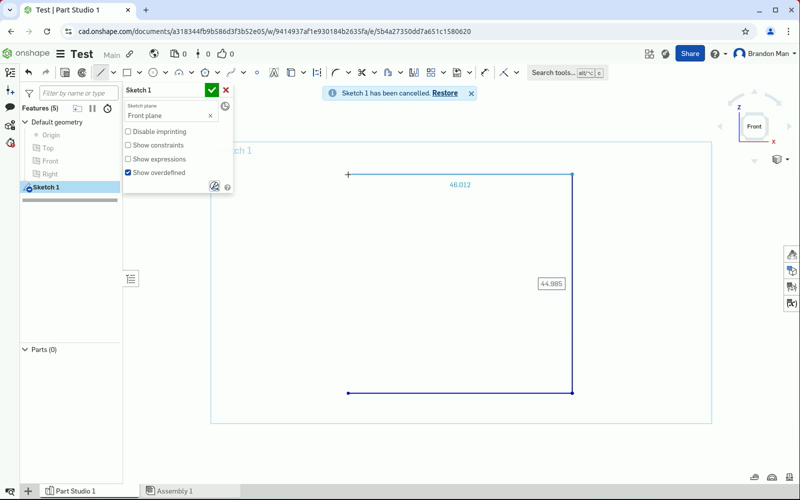
key_down(shift)
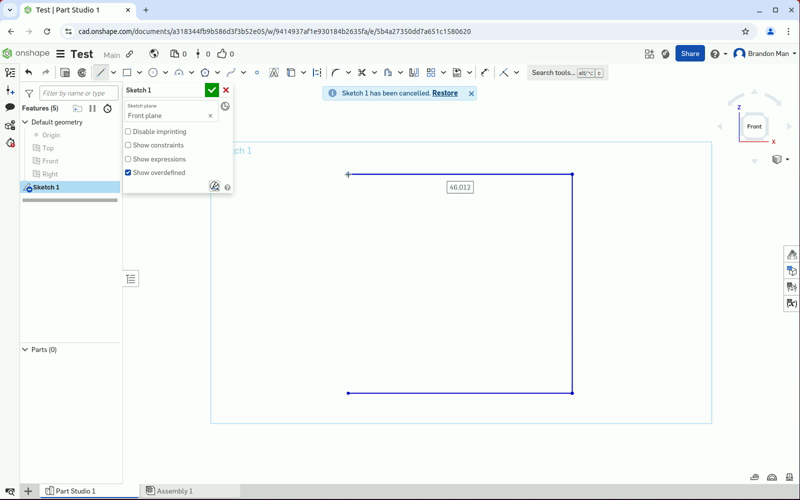
mouse_move(348, 393)
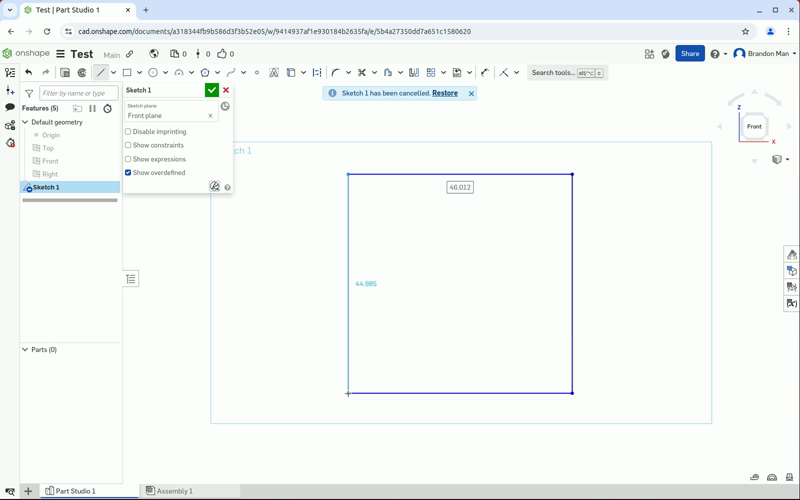
key_up(shift)
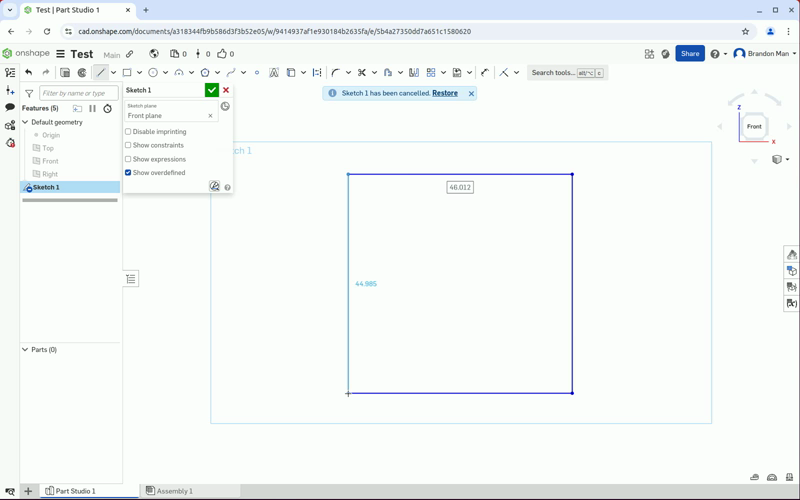
click(348, 393)
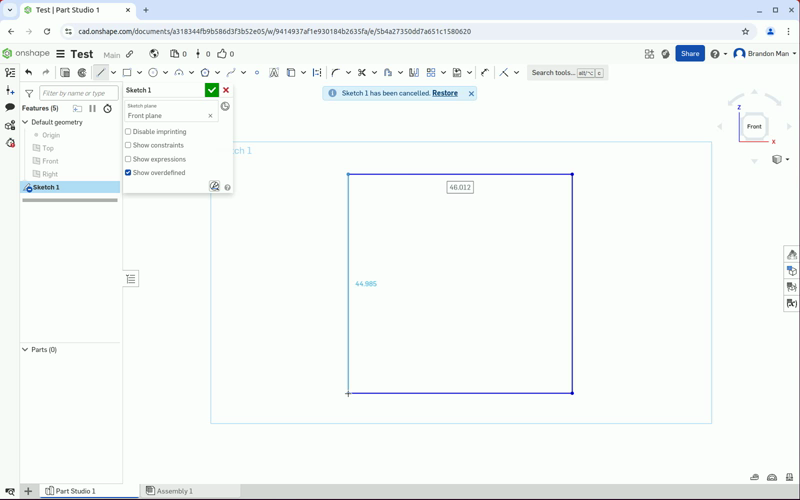
key(esc)
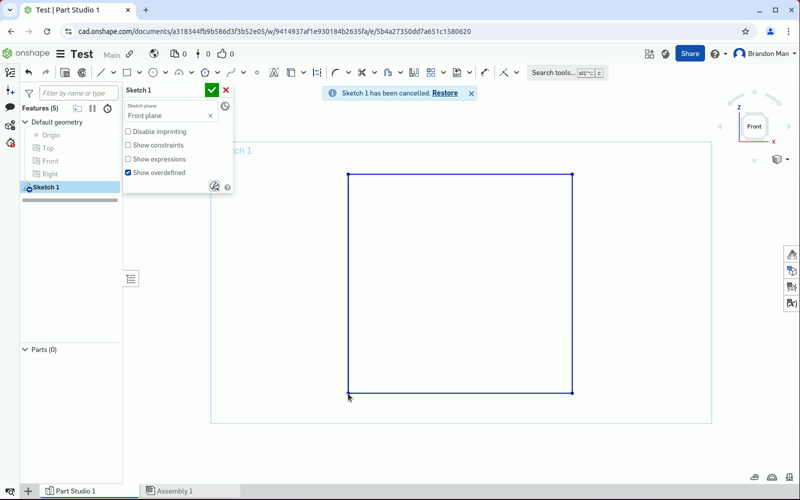
mouse_move(422, 319)
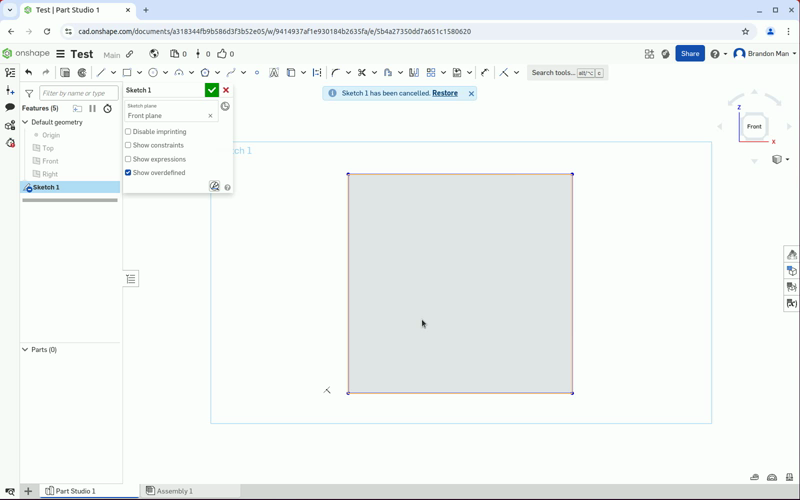
click(422, 319)
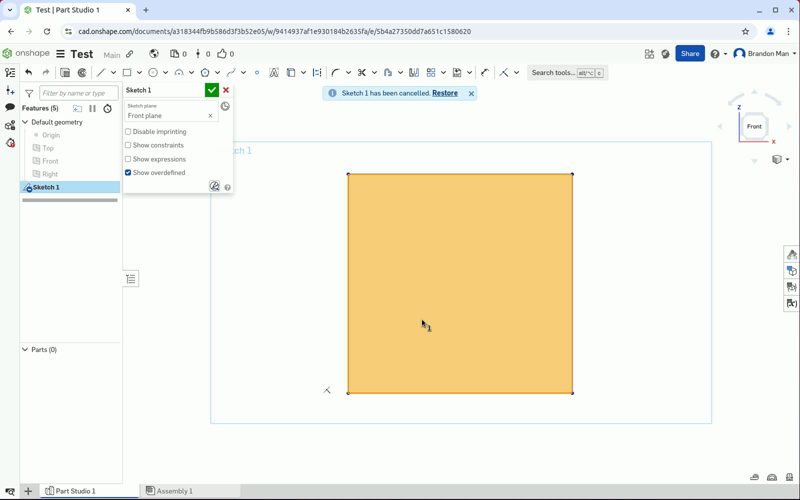
mouse_move(73, 352)
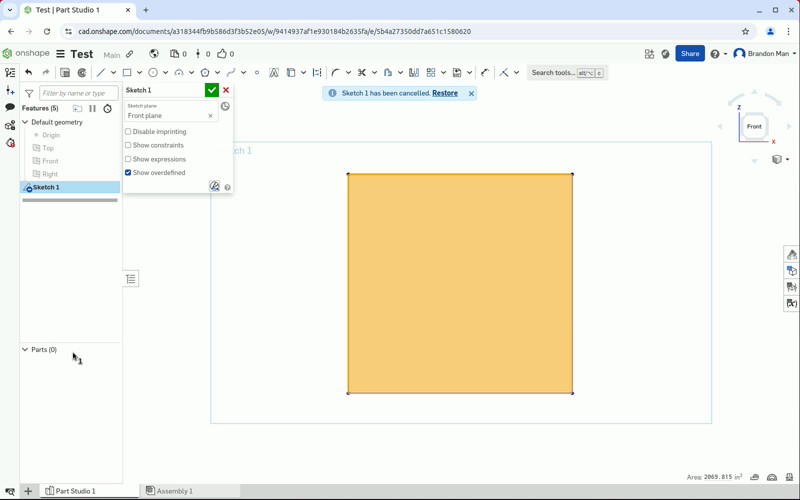
key(shift+y)
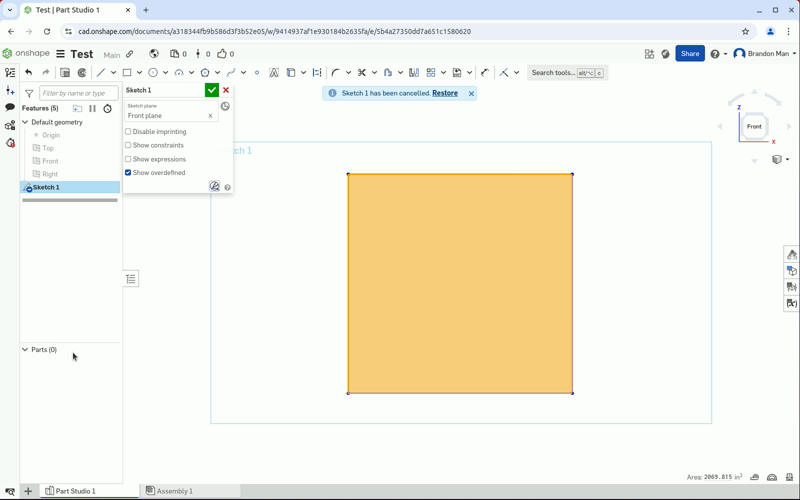
key(shift+e)
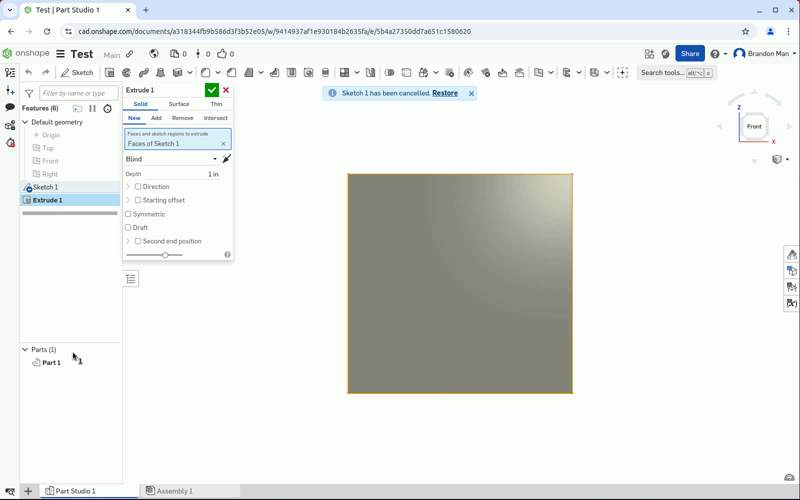
mouse_move(143, 106)
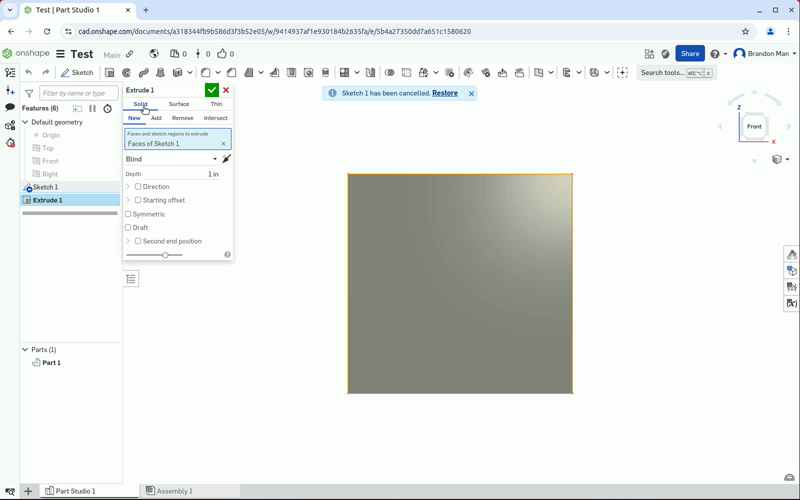
click(143, 106)
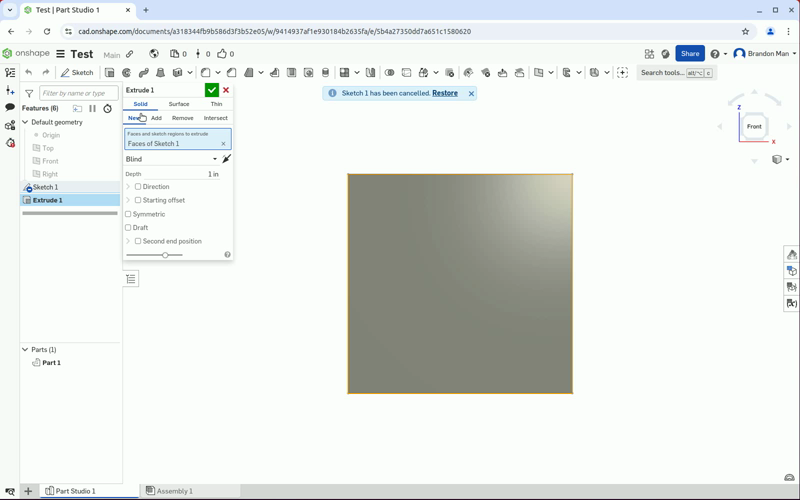
mouse_move(137, 120)
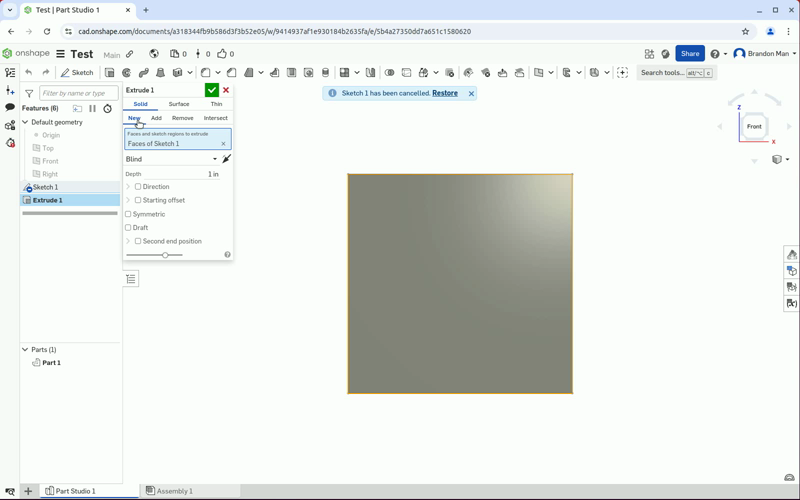
click(137, 120)
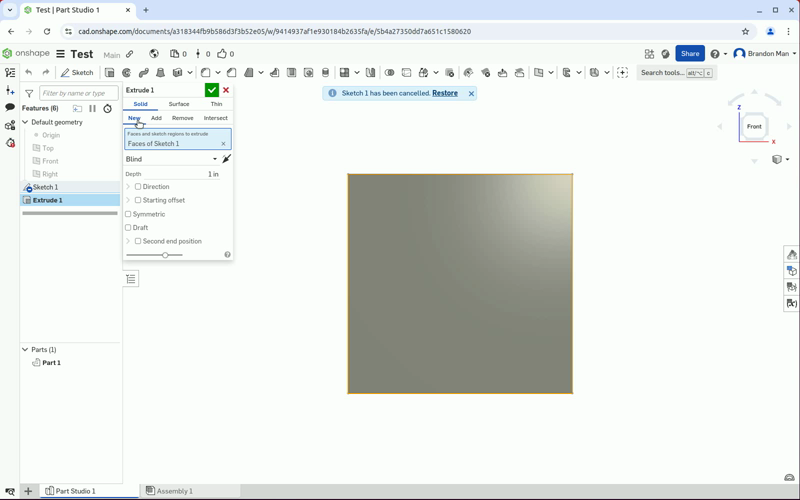
key(tab, 4)
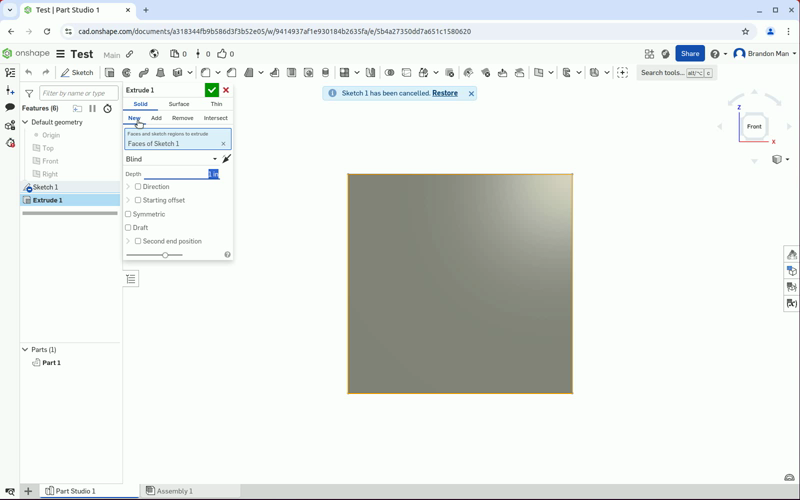
text(7.703)
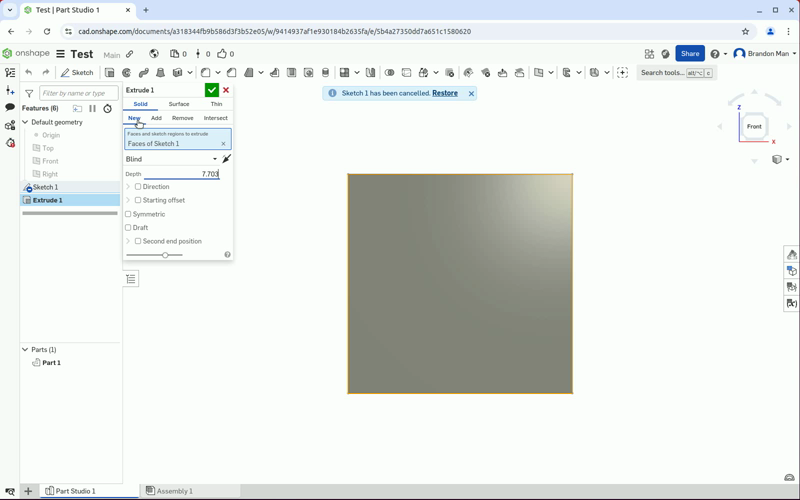
key(tab, 3)
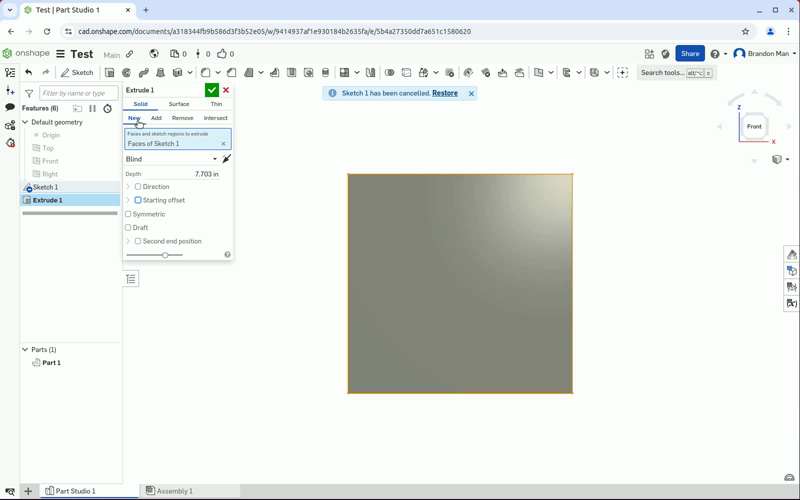
key(tab, 2)
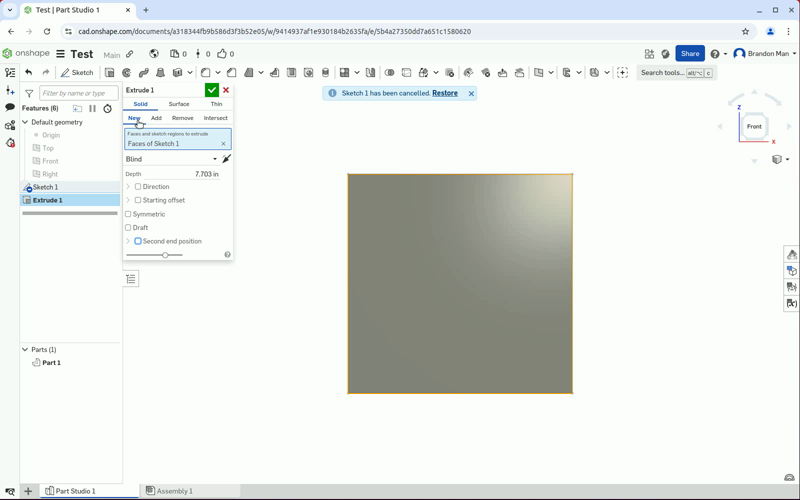
key(space)
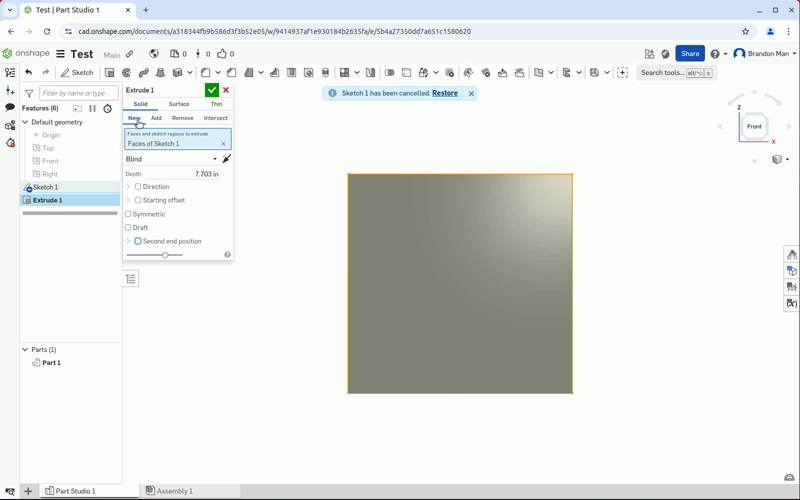
key(tab, 3)
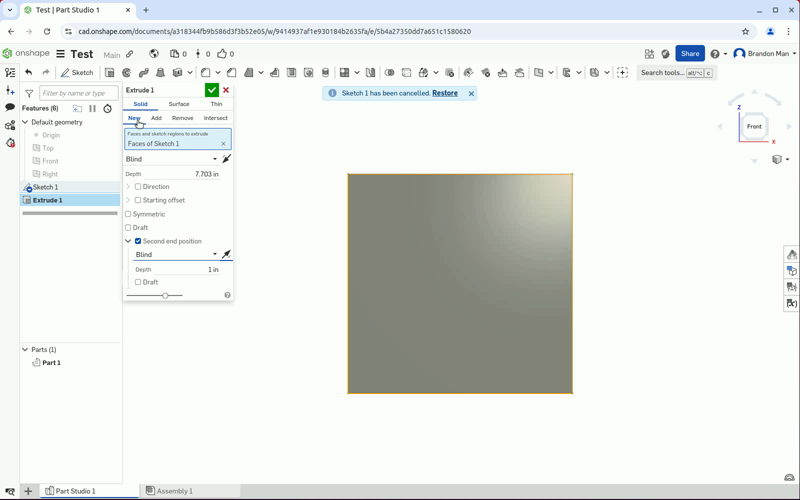
text(7.703)
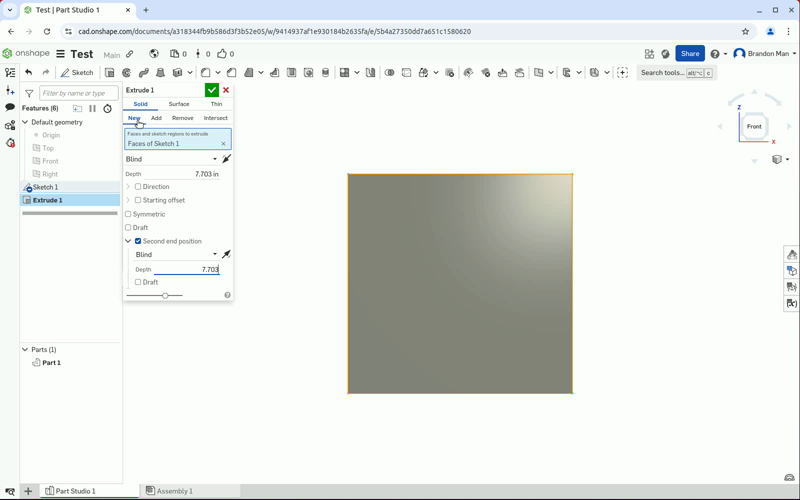
key(enter)
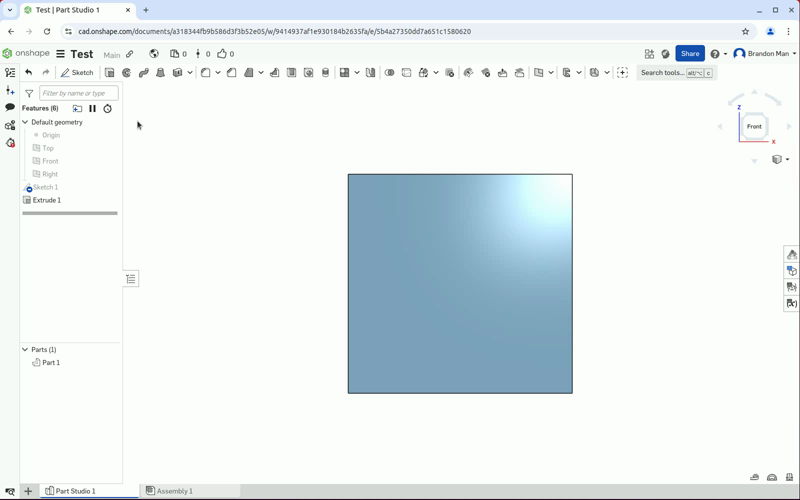
key(shift+h)
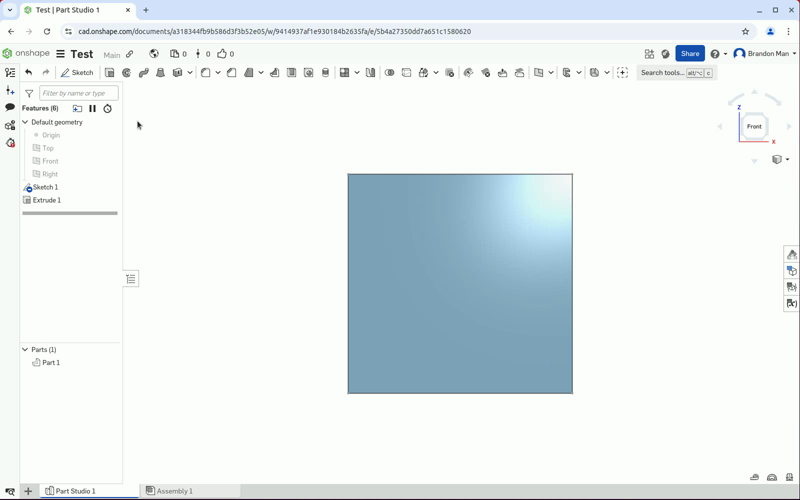
key(shift+h)
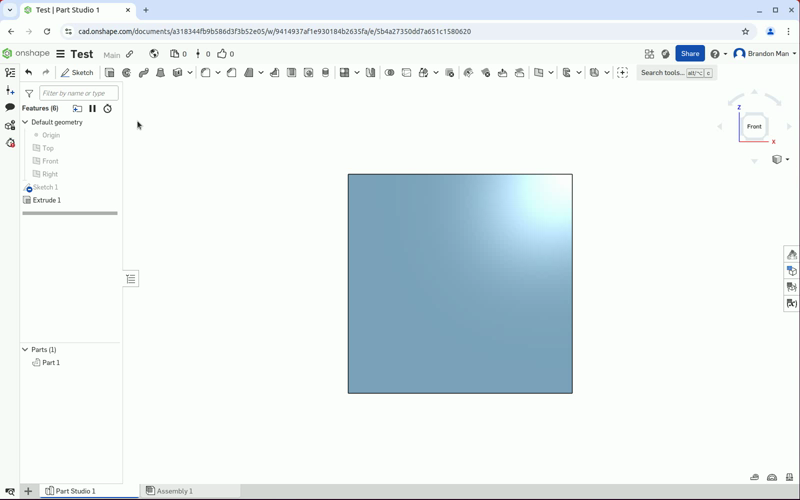
mouse_move(73, 189)
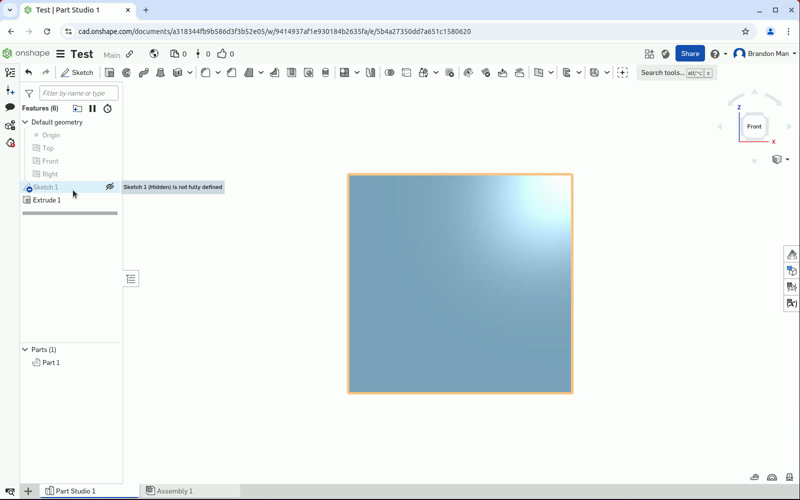
click(73, 189)
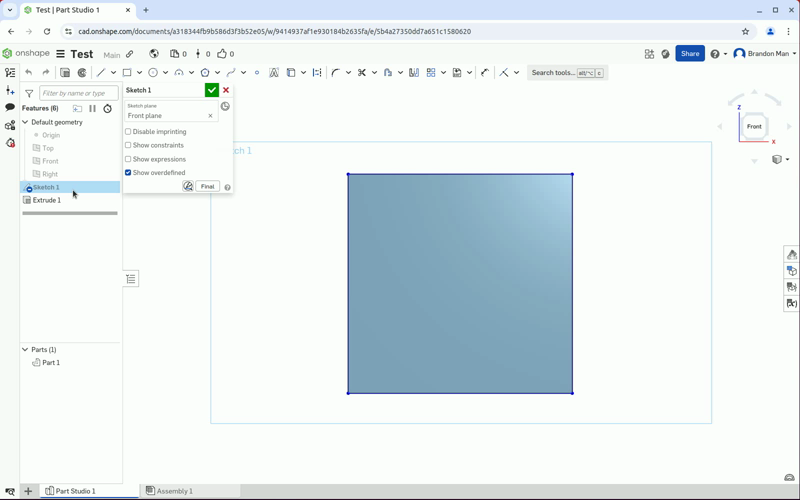
mouse_move(229, 92)
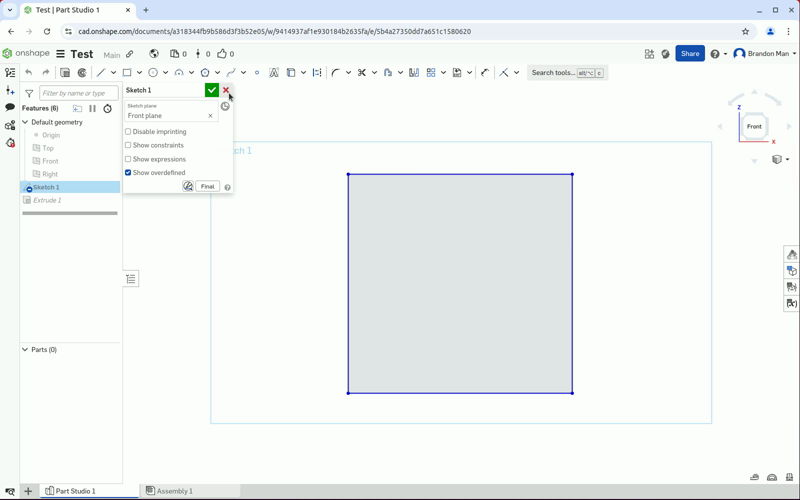
click(229, 92)
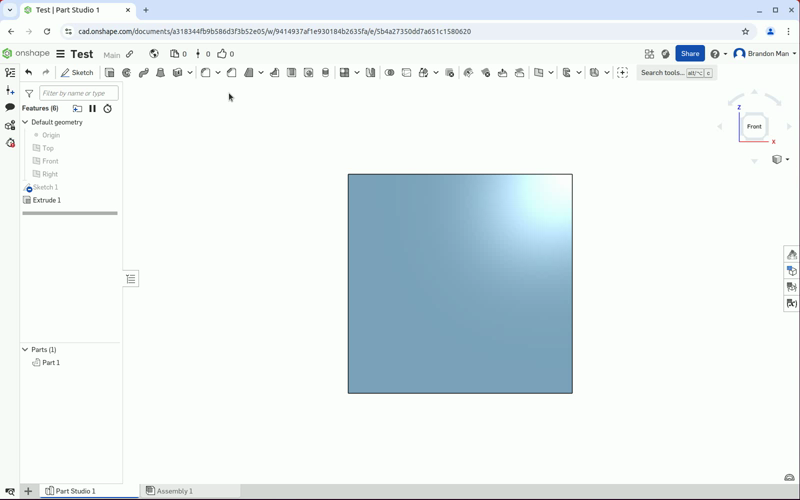
mouse_move(541, 75)
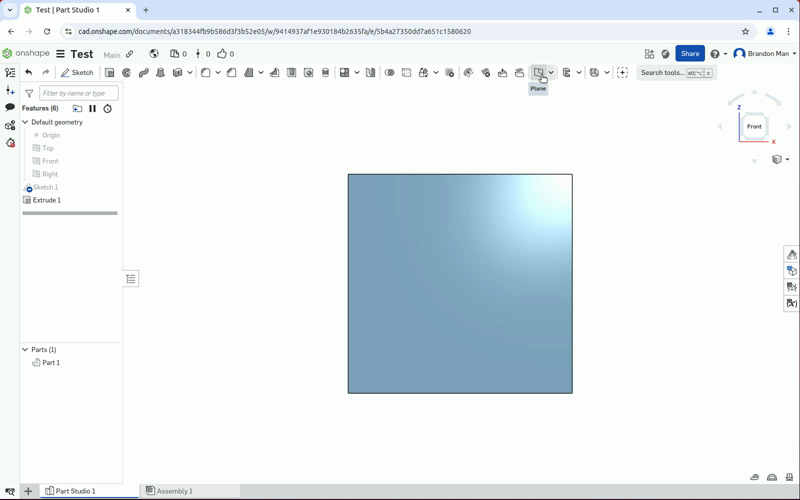
click(541, 75)
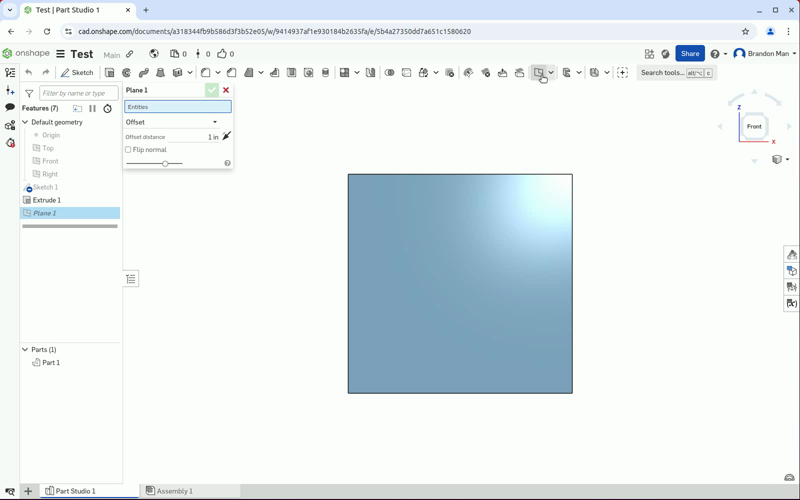
mouse_move(73, 163)
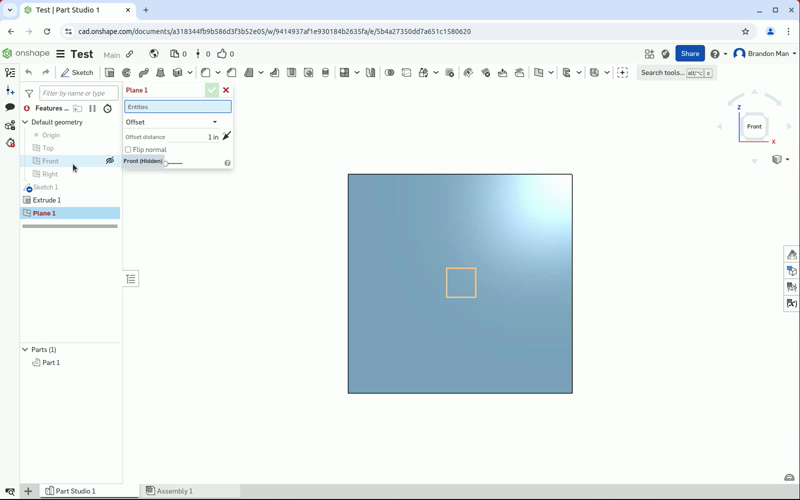
click(73, 163)
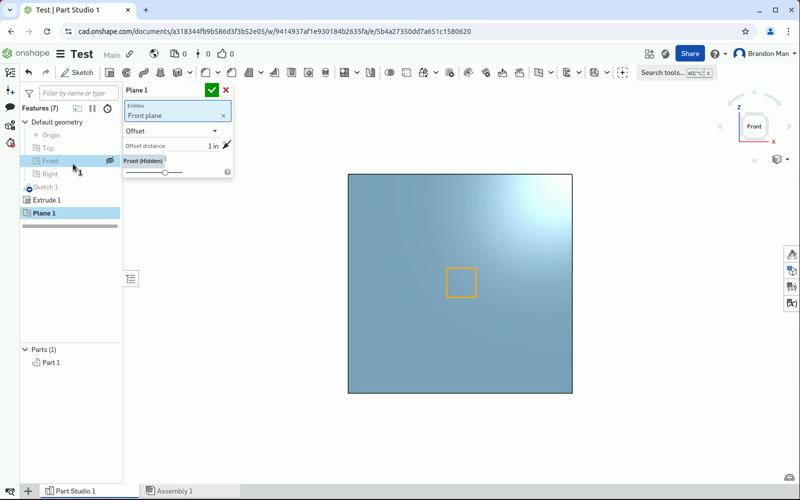
key(tab, 2)
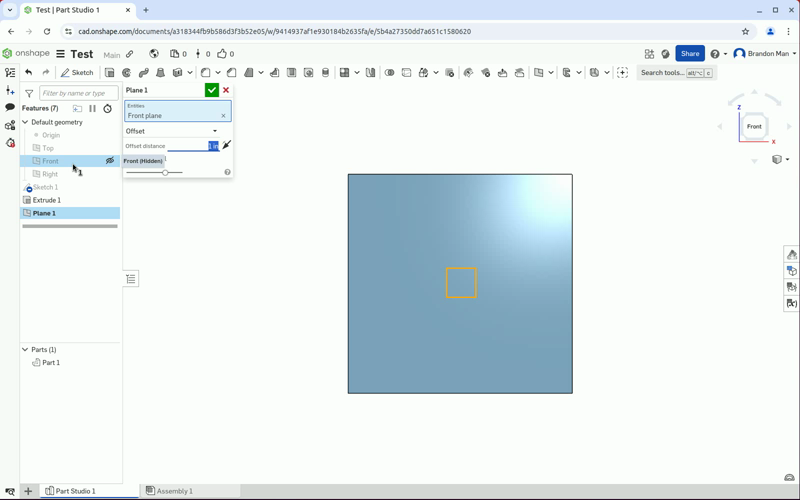
text(7.703)
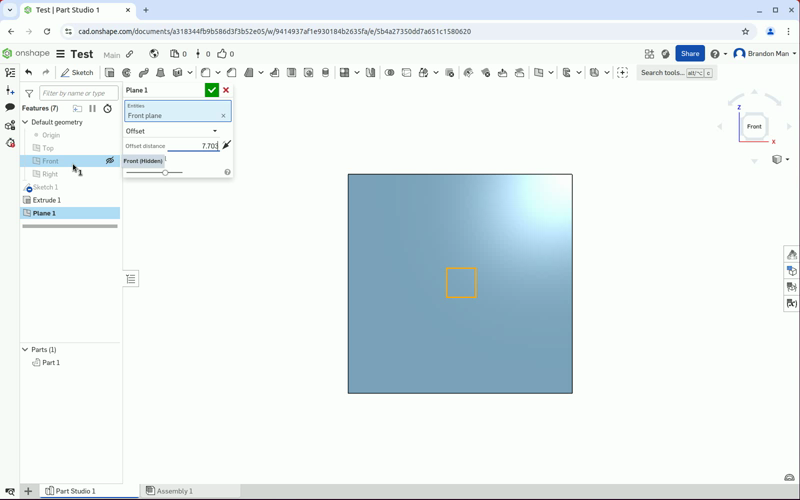
key(enter, 2)
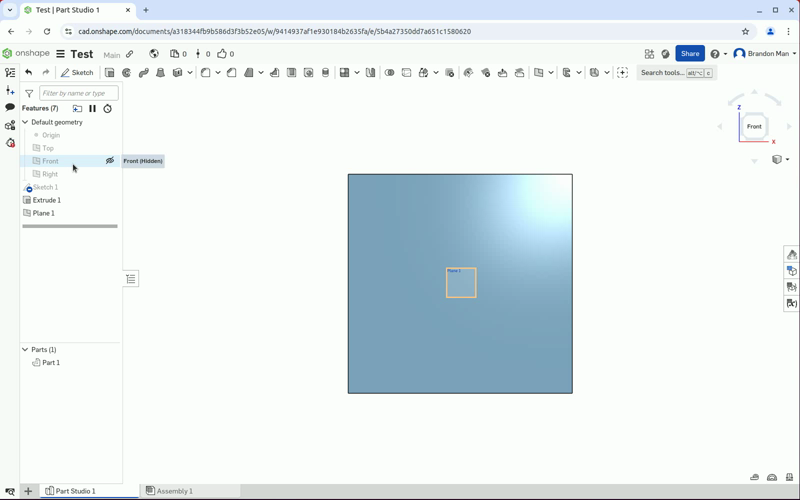
key(shift+s)
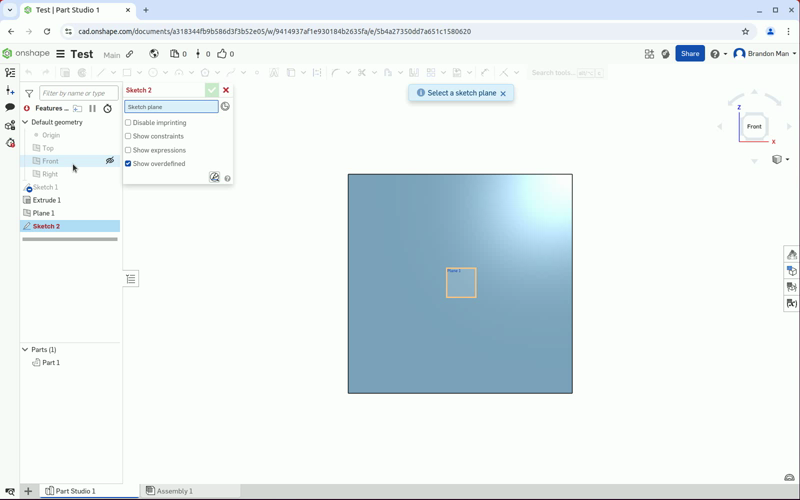
mouse_move(73, 215)
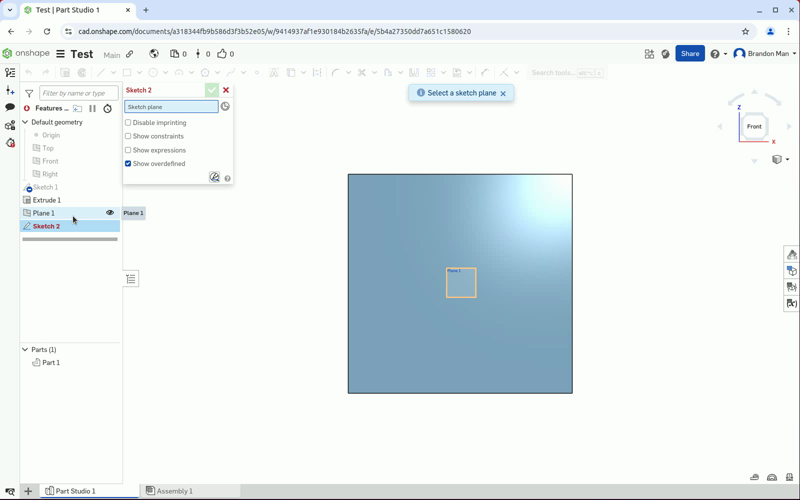
click(73, 215)
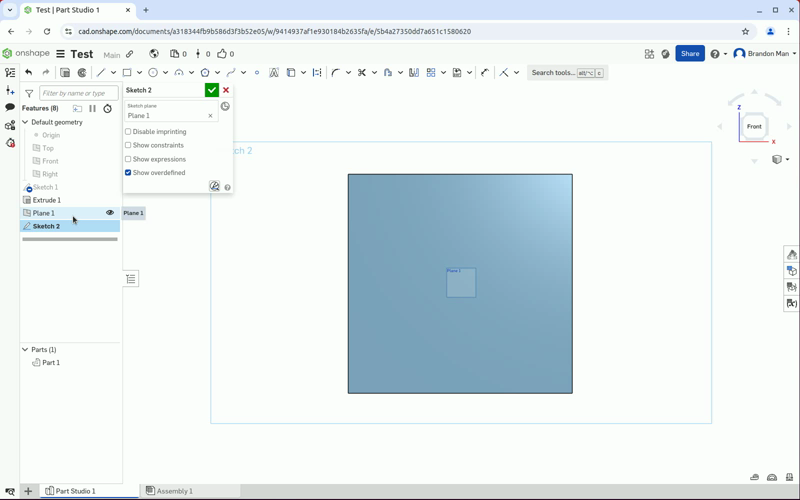
mouse_move(73, 352)
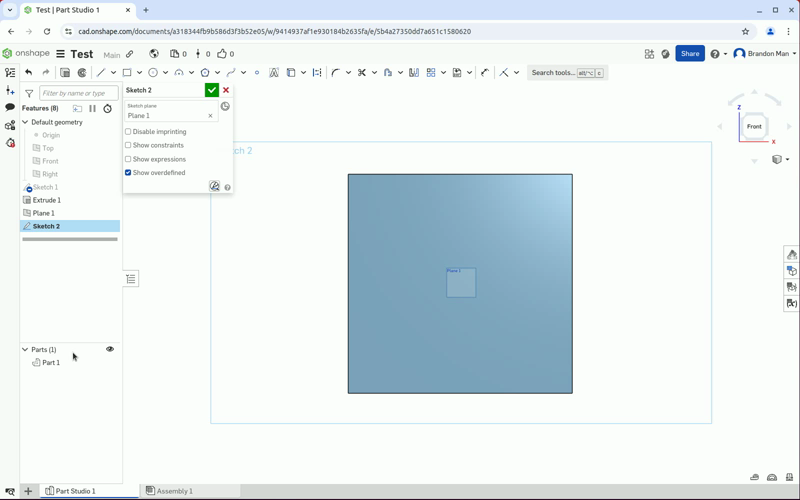
key(y)
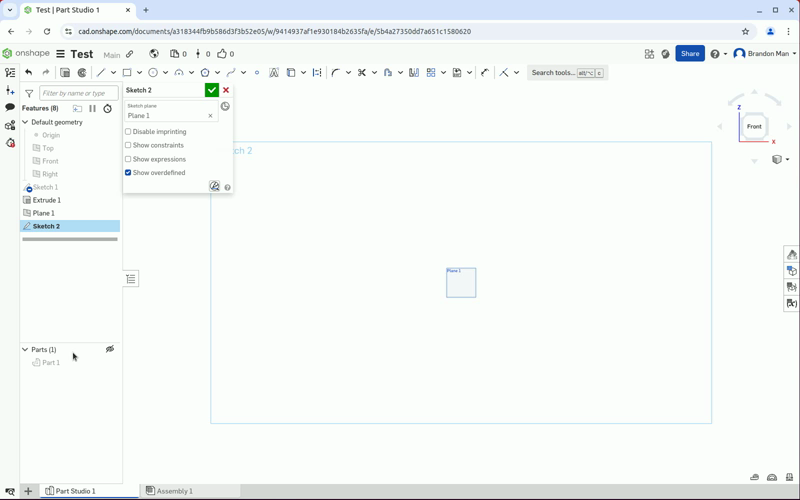
key(c)
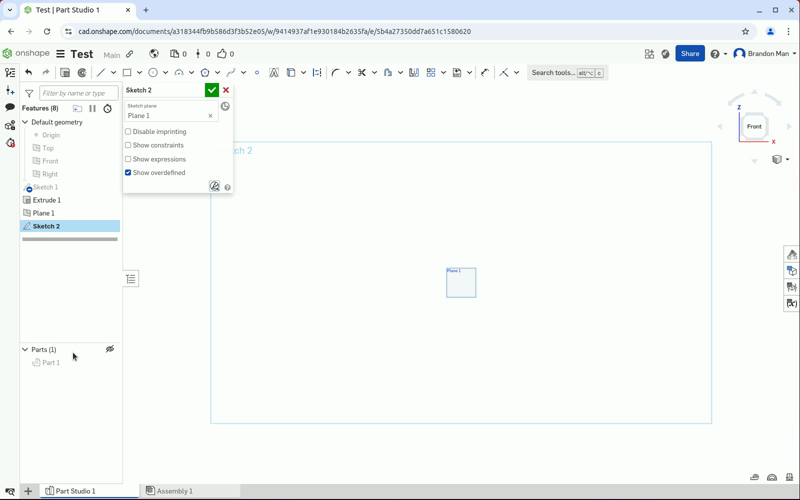
key_down(shift)
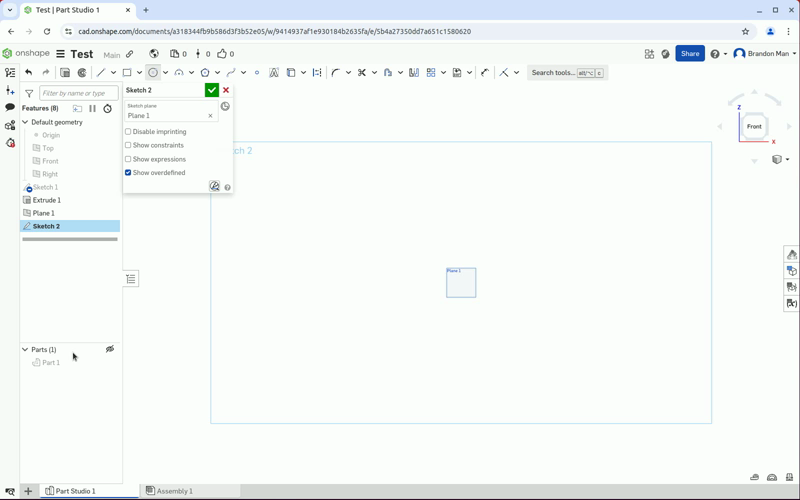
mouse_move(461, 282)
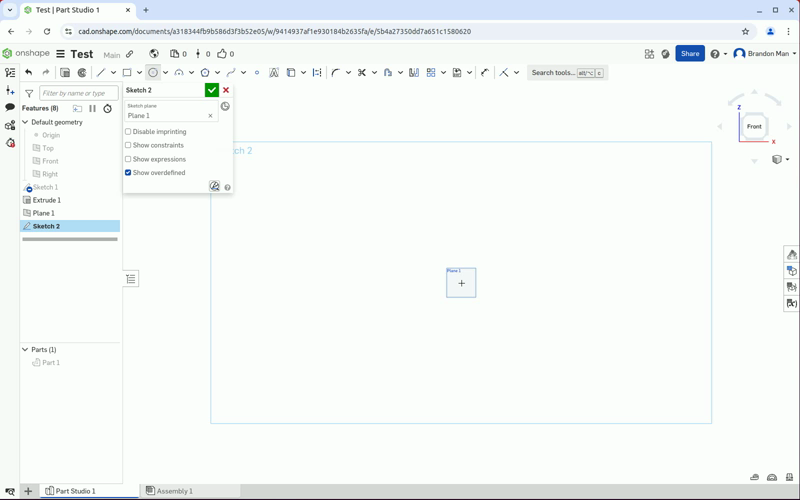
click(461, 282)
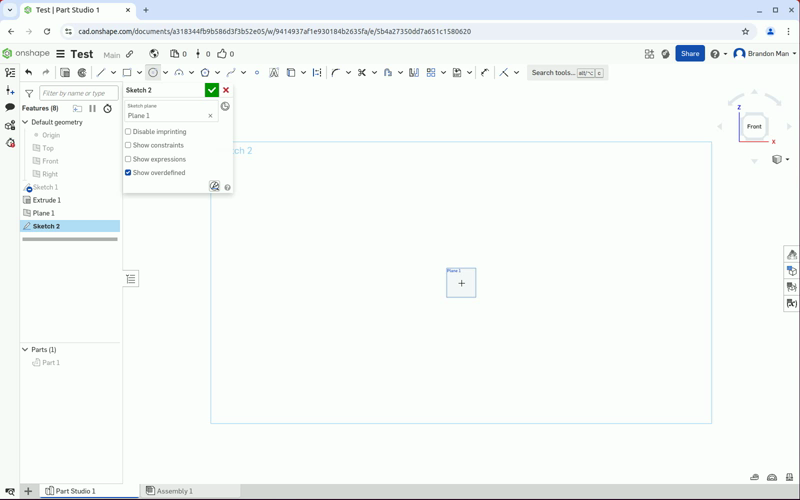
key_up(shift)
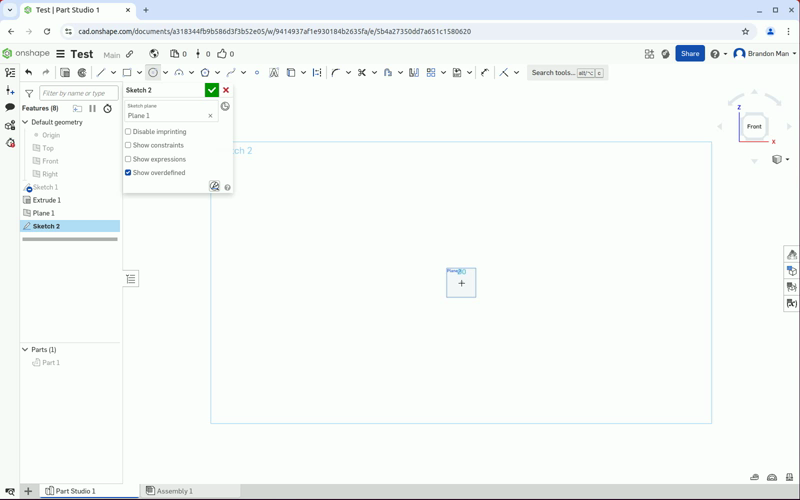
mouse_move(541, 282)
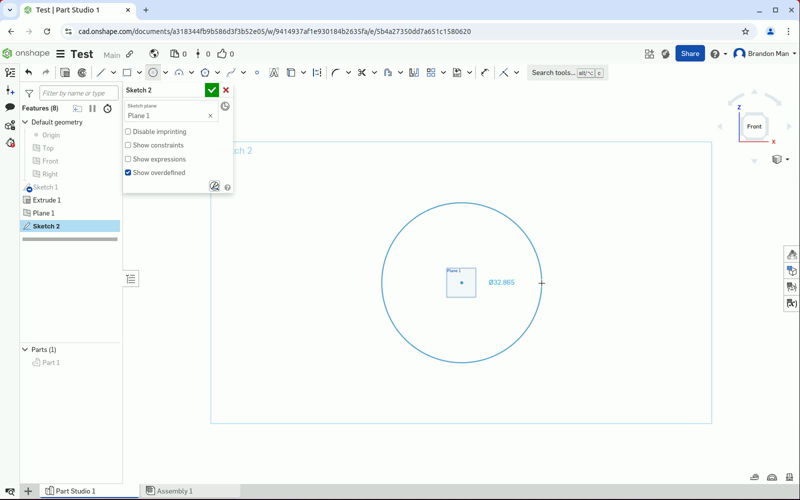
click(541, 282)
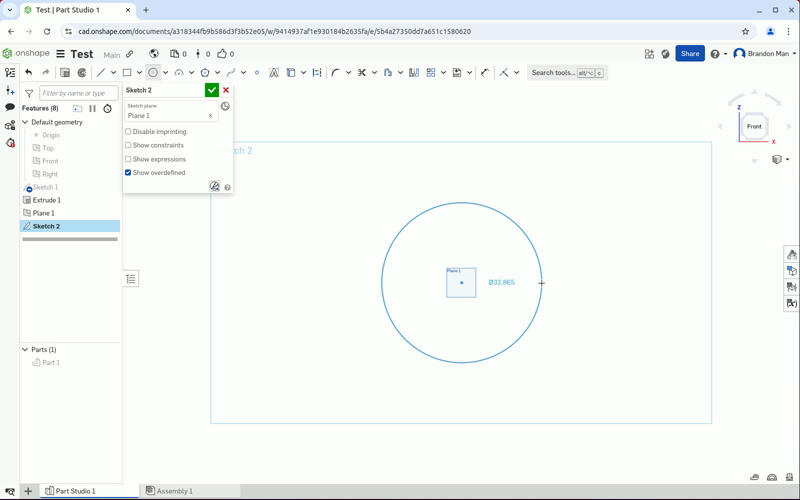
key(esc)
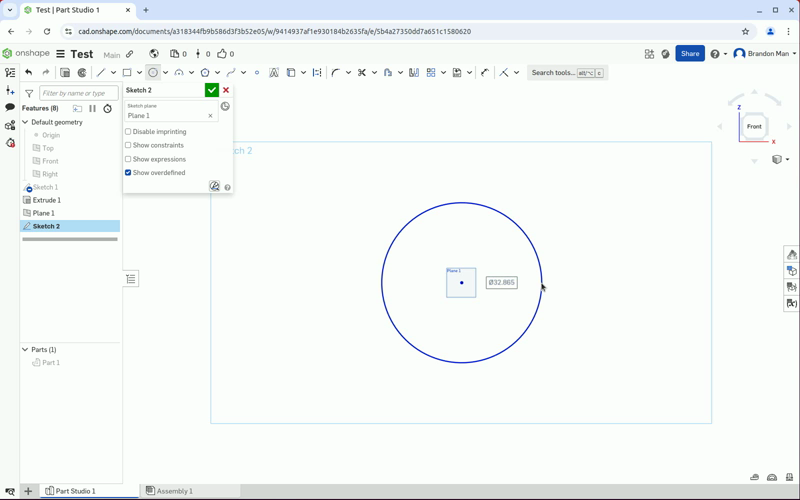
mouse_move(401, 288)
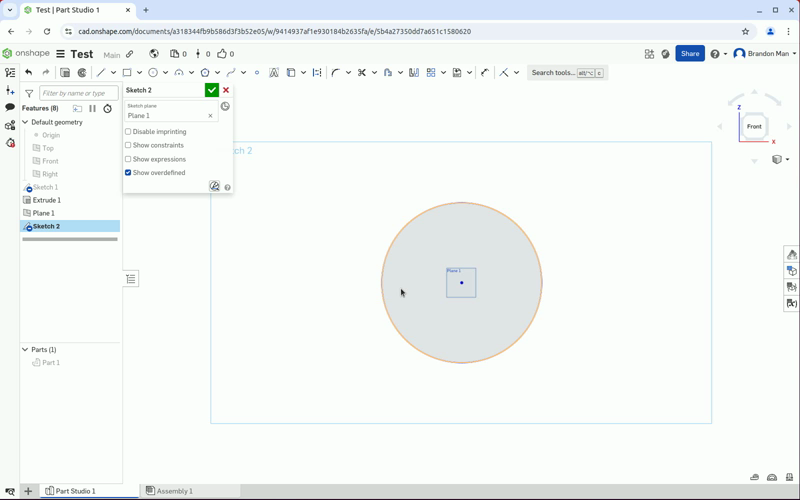
click(401, 288)
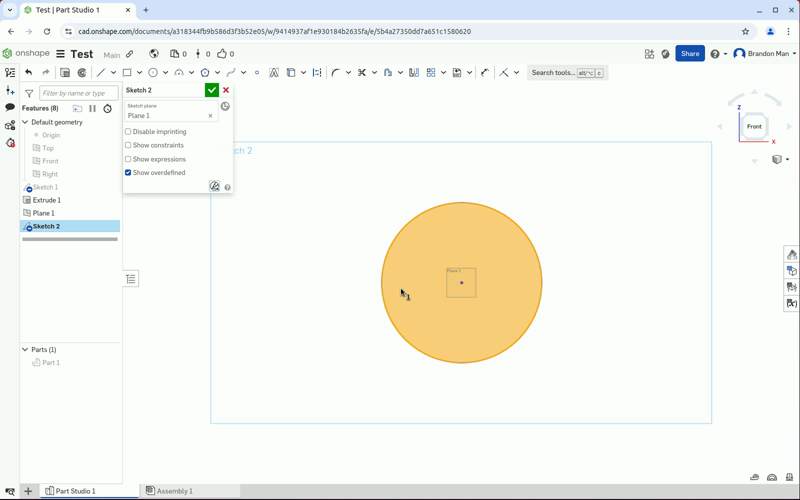
mouse_move(73, 352)
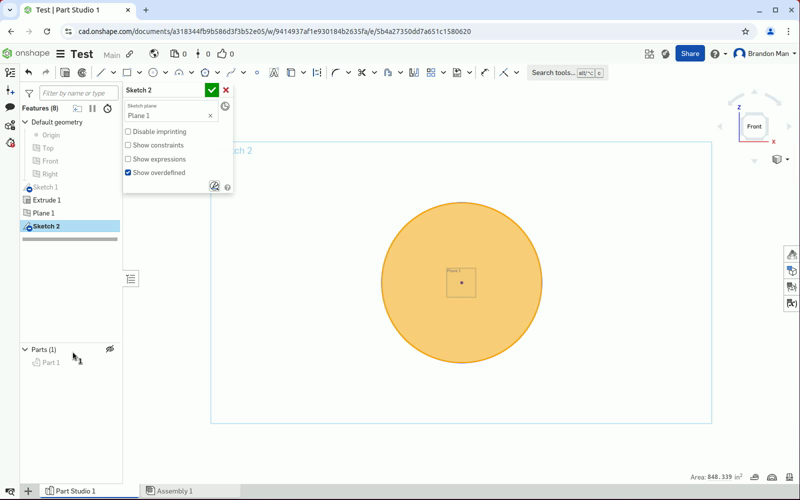
key(shift+y)
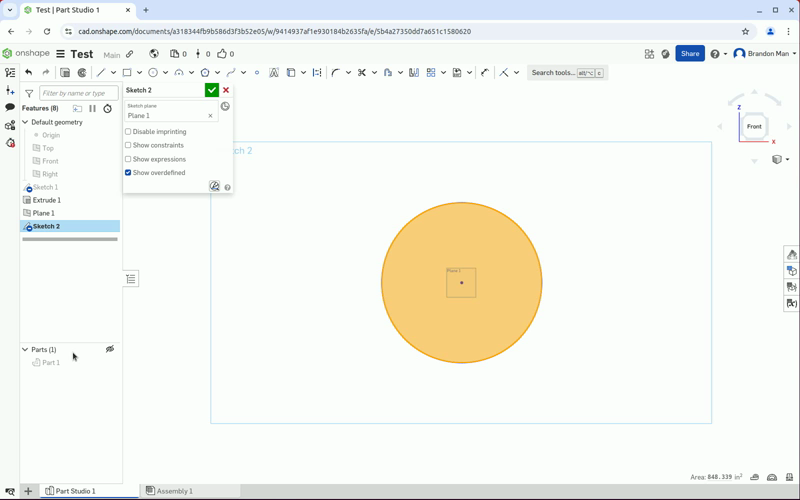
key(shift+e)
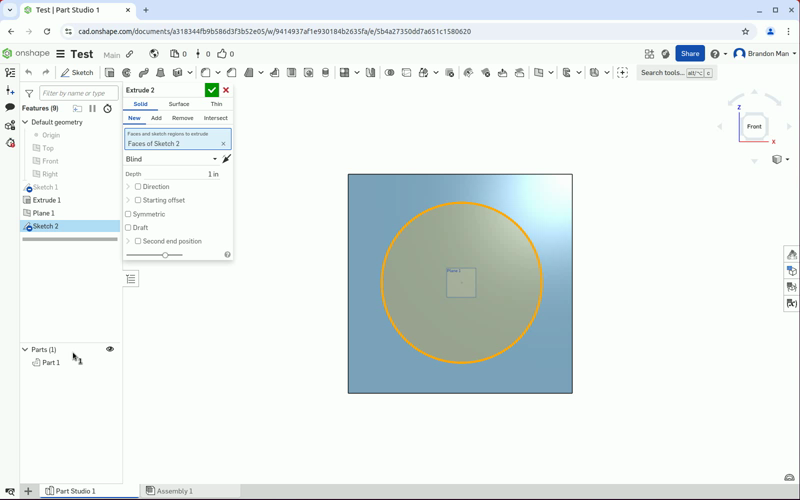
mouse_move(143, 106)
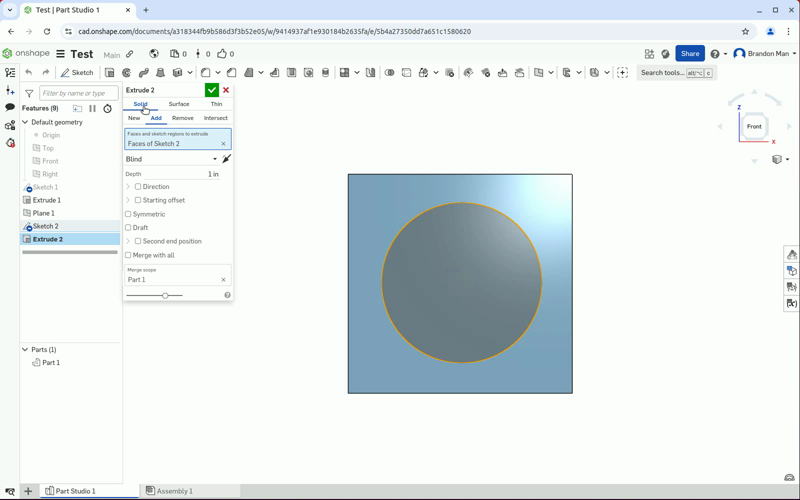
click(143, 106)
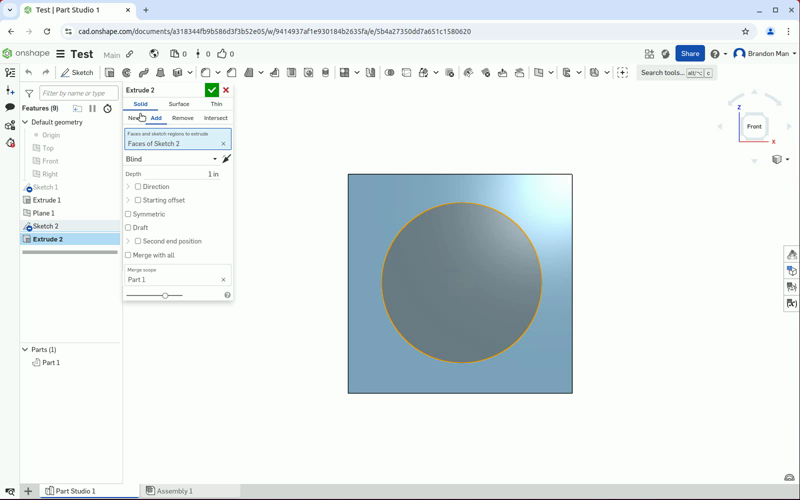
mouse_move(137, 120)
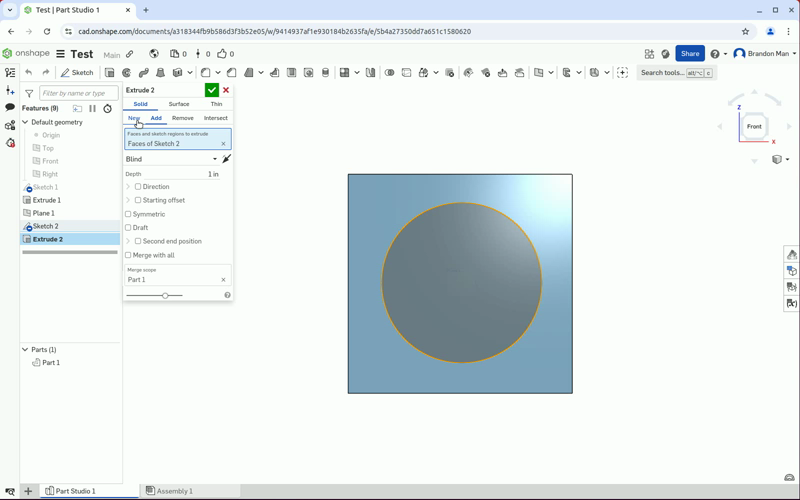
click(137, 120)
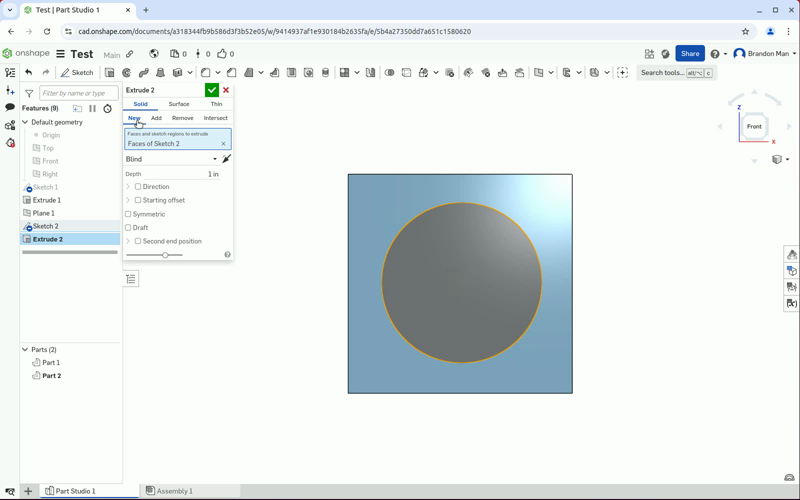
key(tab, 4)
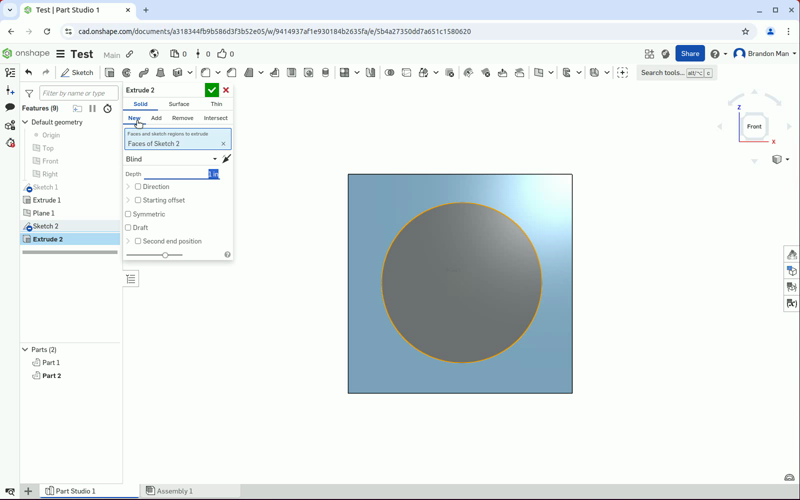
text(11.554)
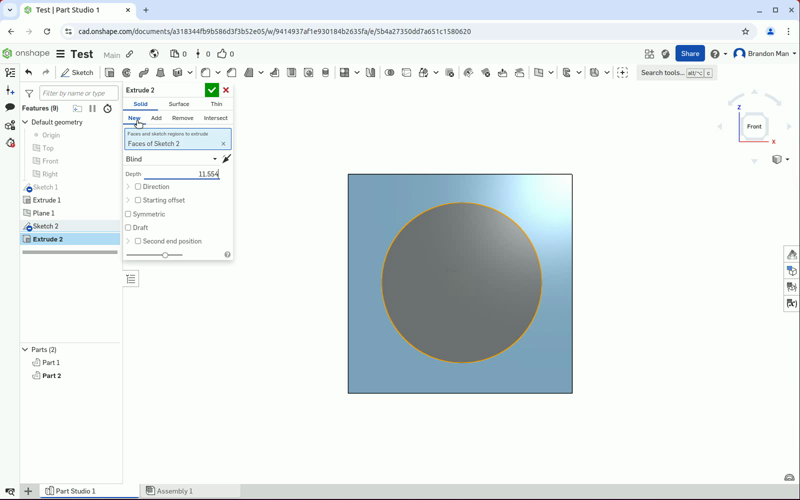
key(enter)
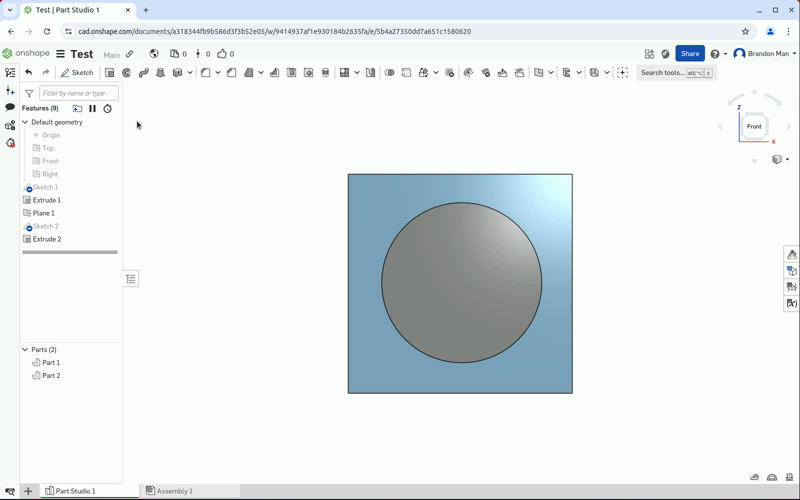
key(shift+h)
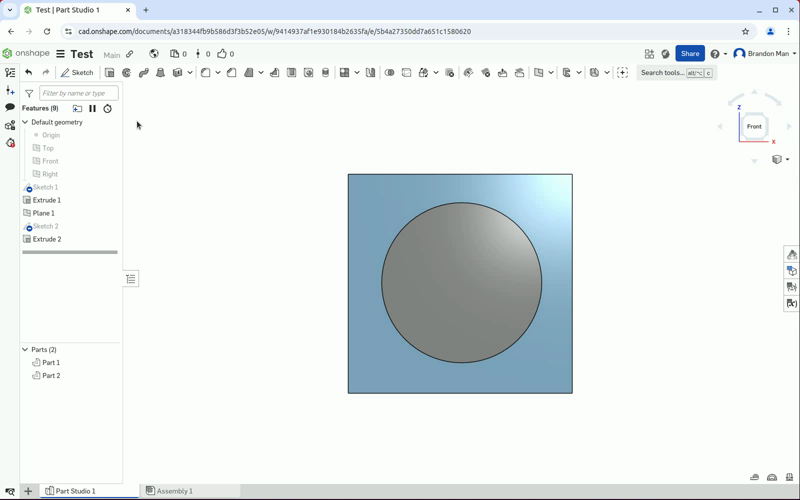
key(shift+h)
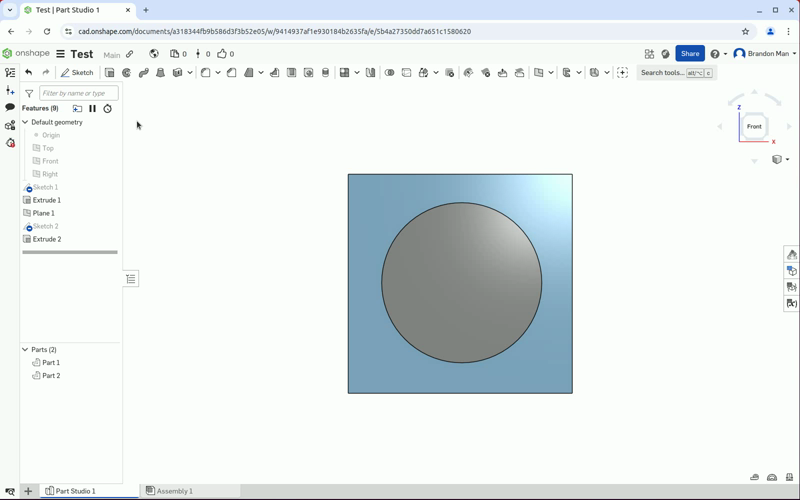
mouse_move(73, 189)
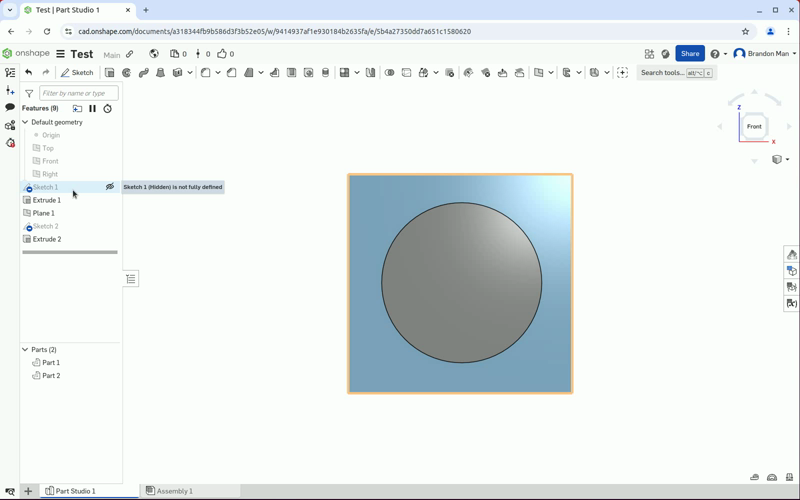
click(73, 189)
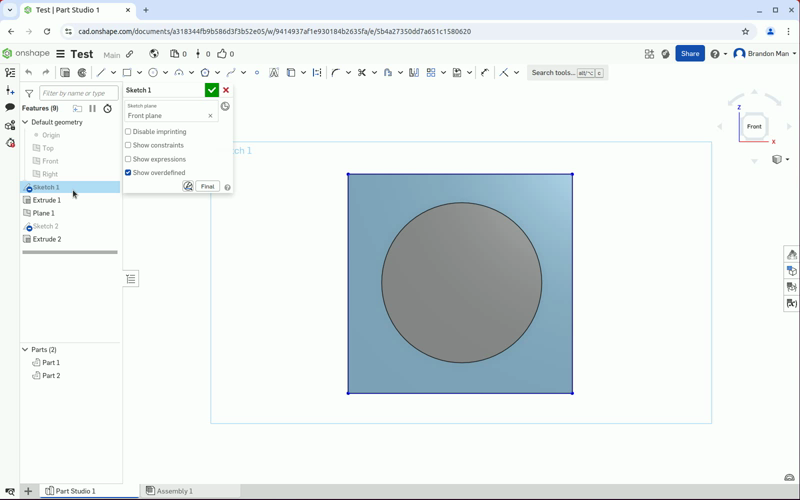
mouse_move(229, 92)
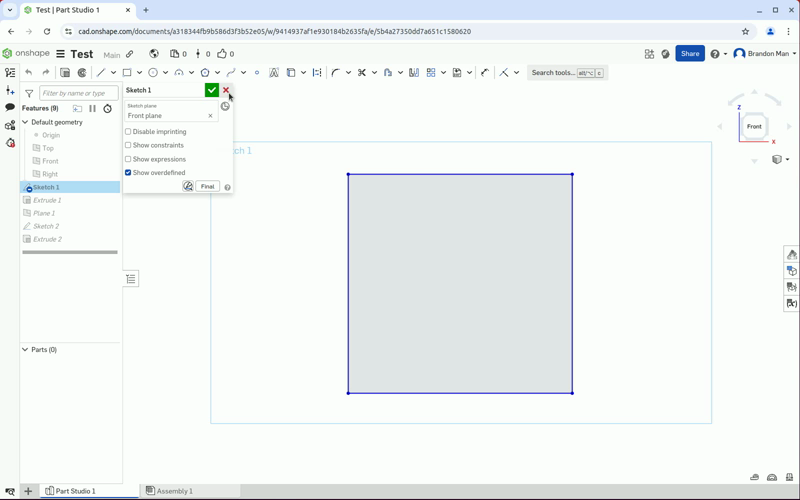
click(229, 92)
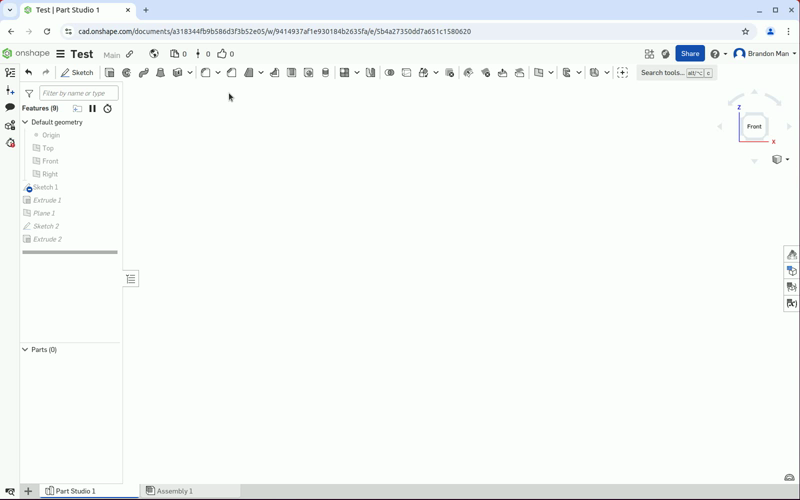
mouse_move(541, 75)
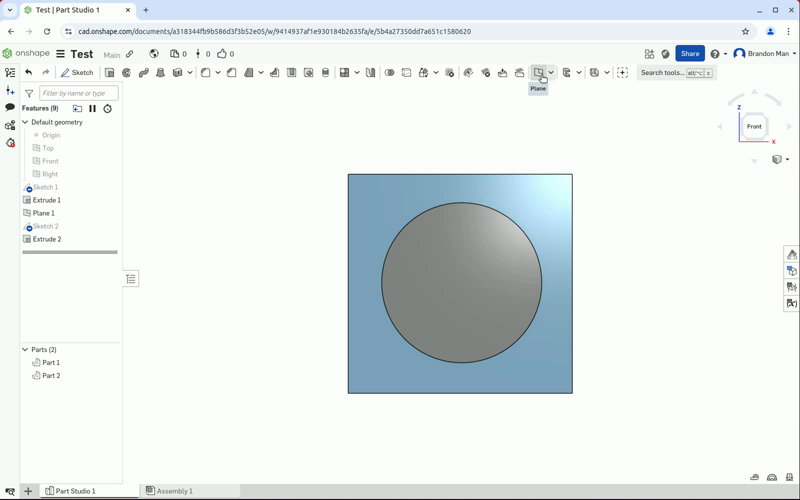
click(541, 75)
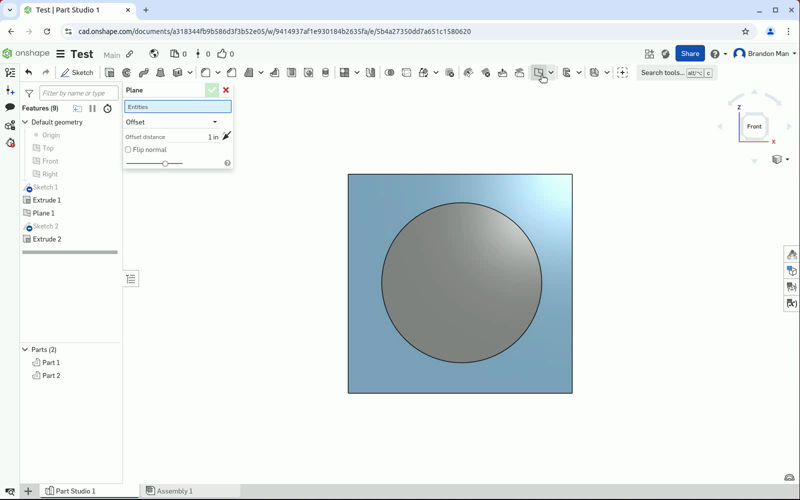
mouse_move(73, 163)
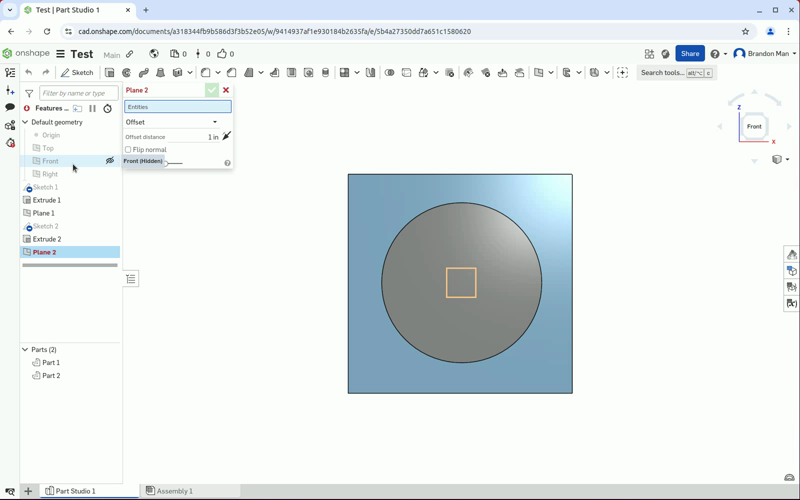
click(73, 163)
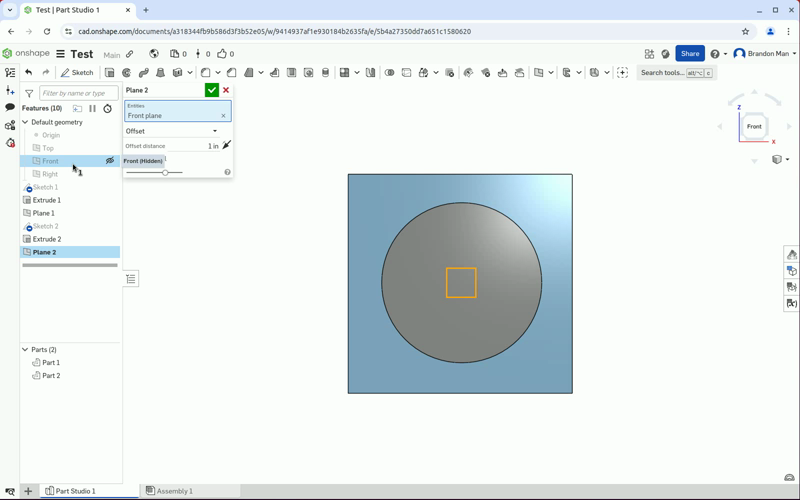
key(tab, 2)
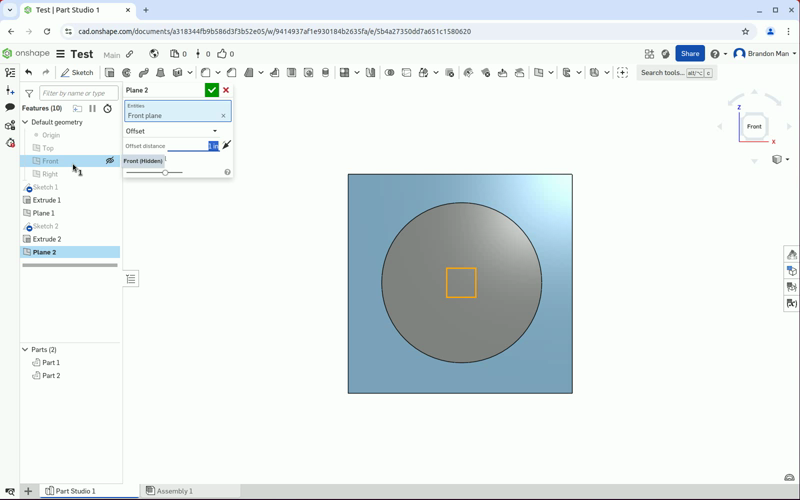
text(19.257)
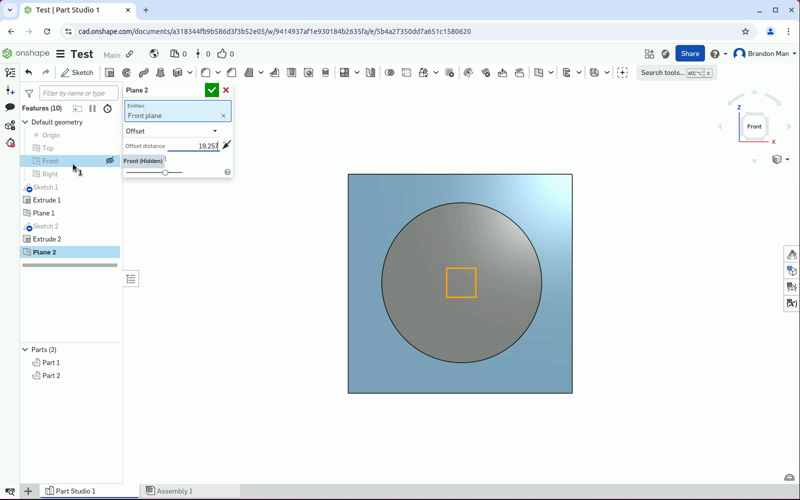
key(enter, 2)
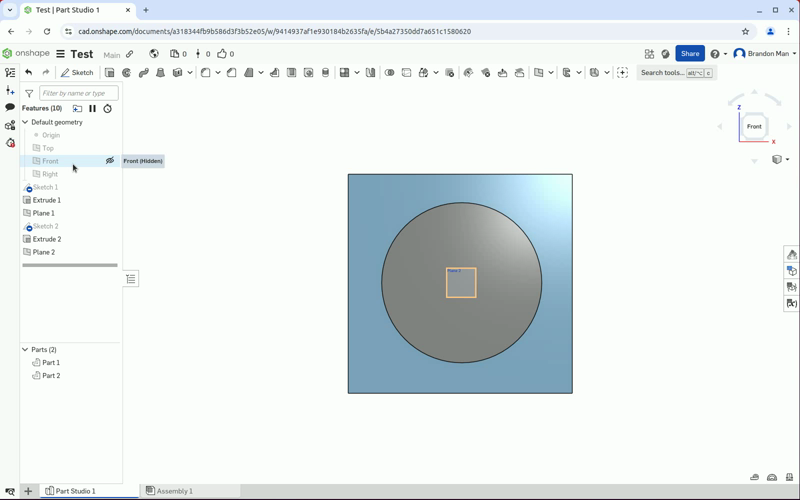
key(shift+s)
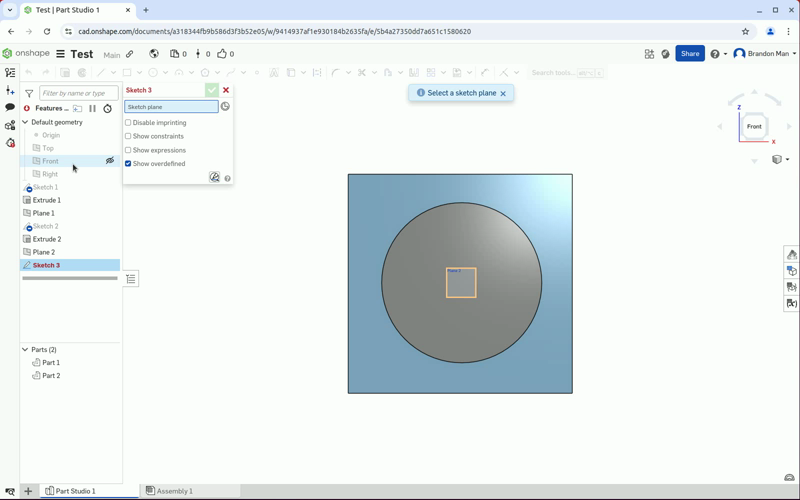
mouse_move(73, 254)
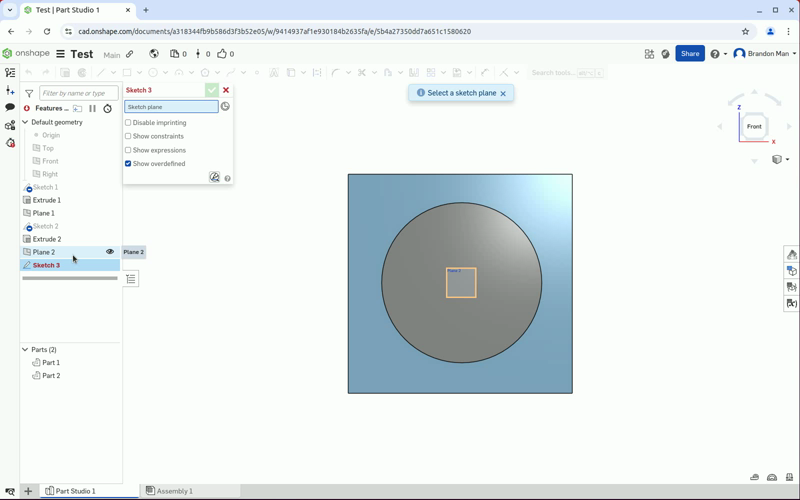
click(73, 254)
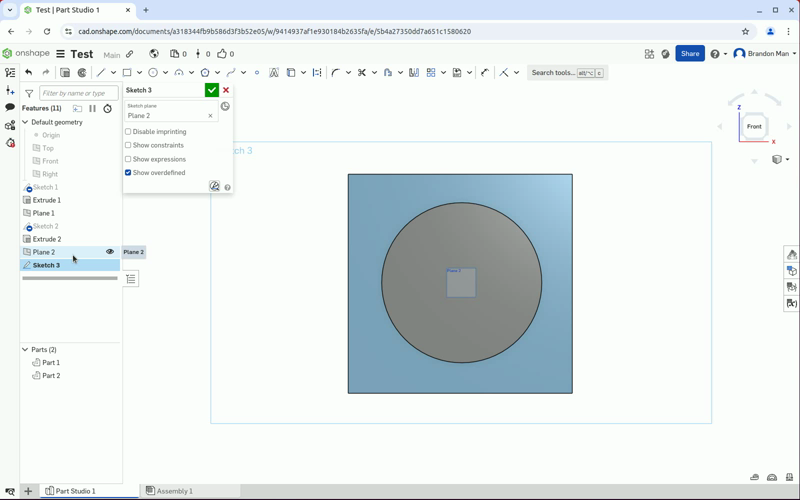
mouse_move(73, 352)
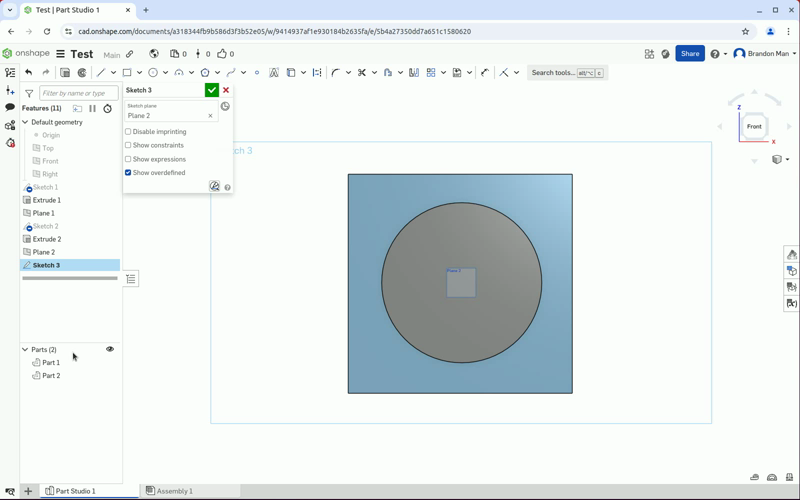
key(y)
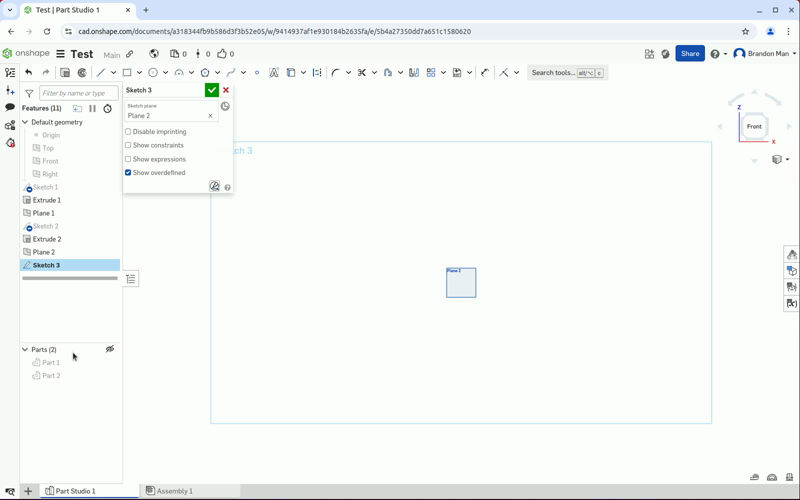
key(c)
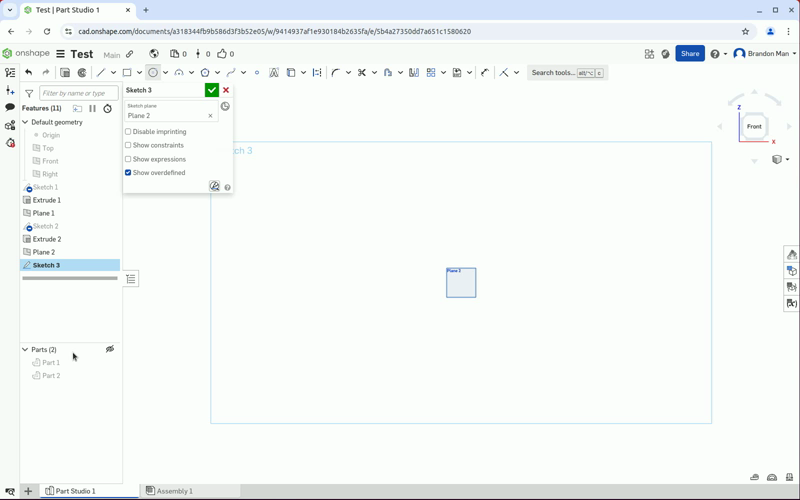
key_down(shift)
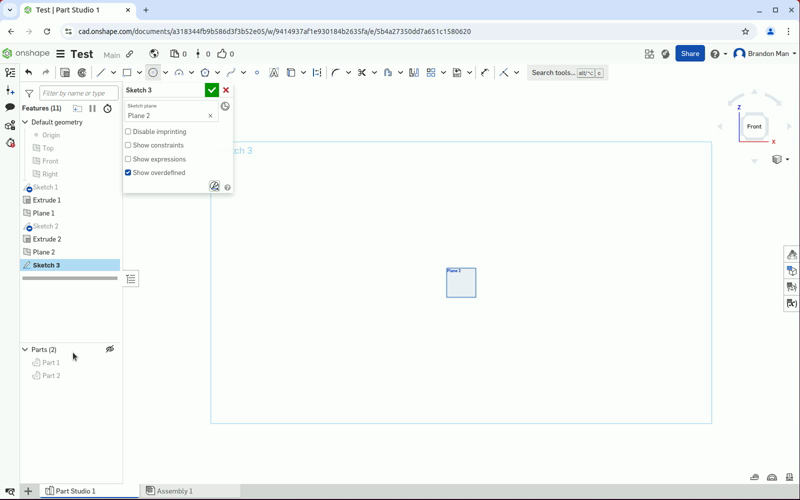
mouse_move(460, 282)
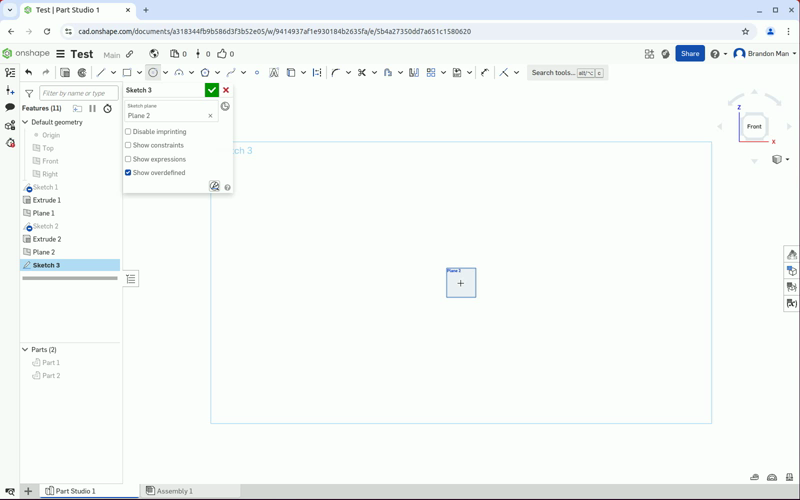
click(460, 282)
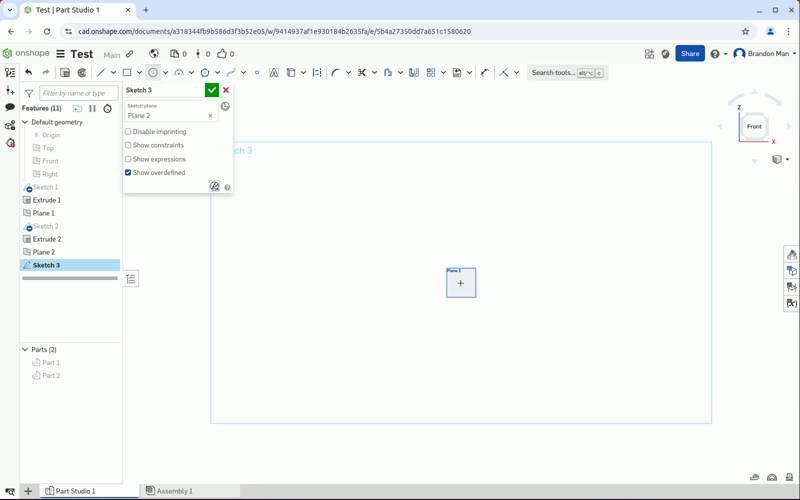
key_up(shift)
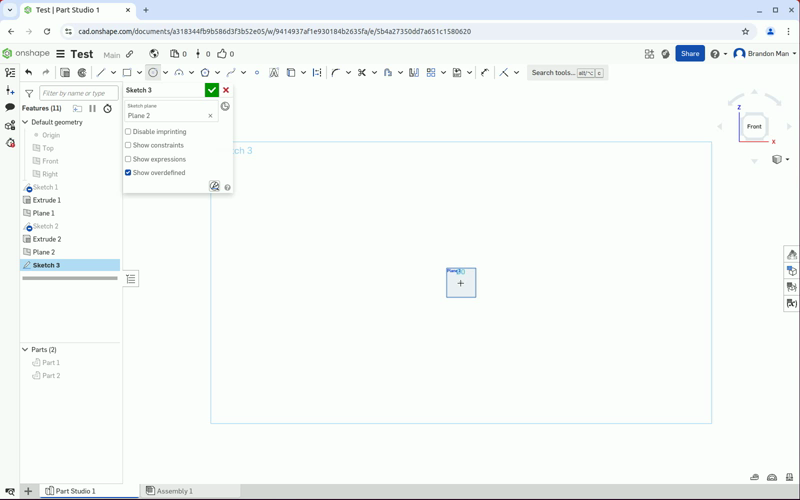
mouse_move(518, 282)
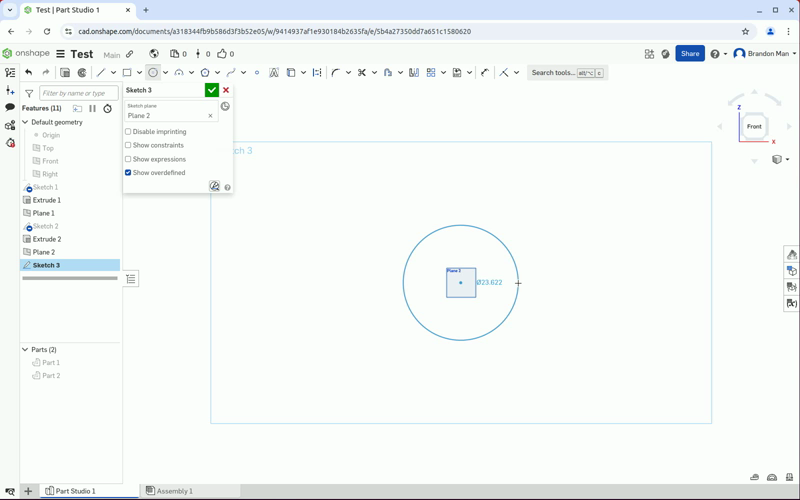
click(518, 282)
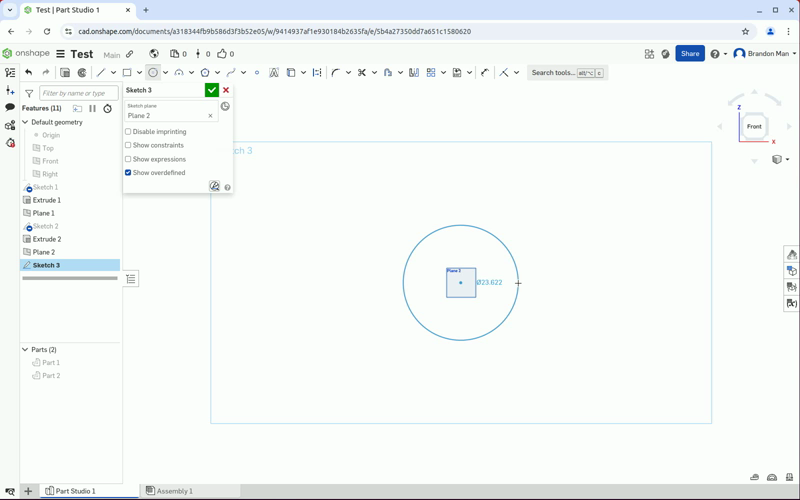
key(esc)
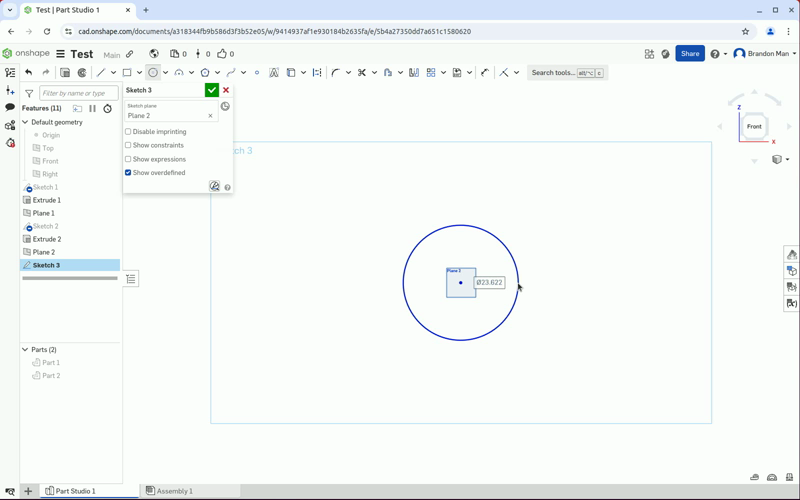
mouse_move(419, 291)
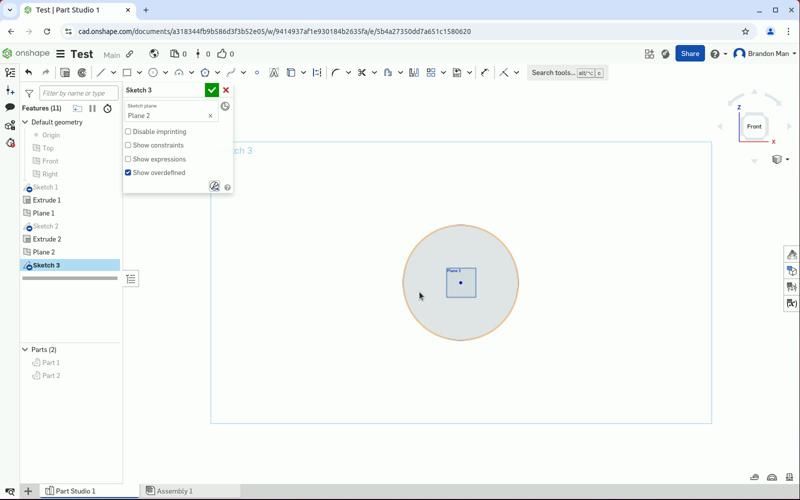
click(419, 291)
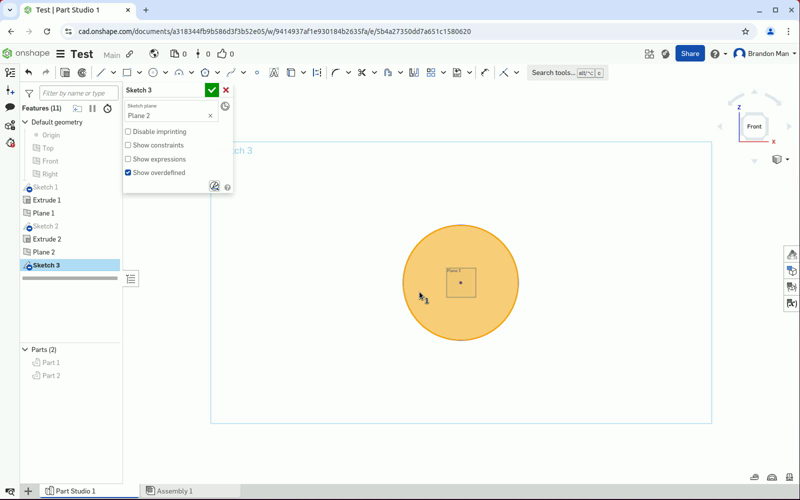
mouse_move(73, 352)
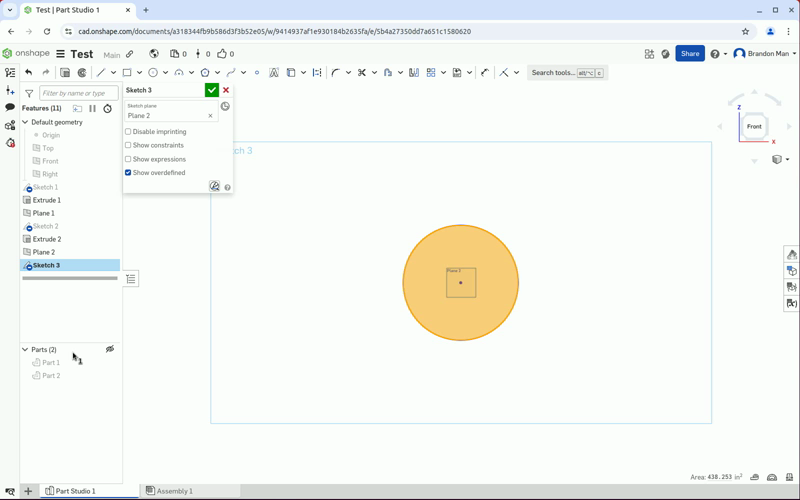
key(shift+y)
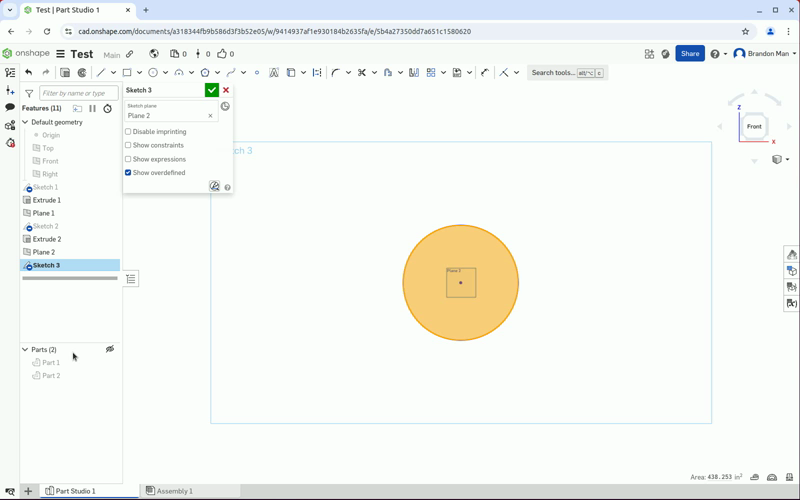
key(shift+e)
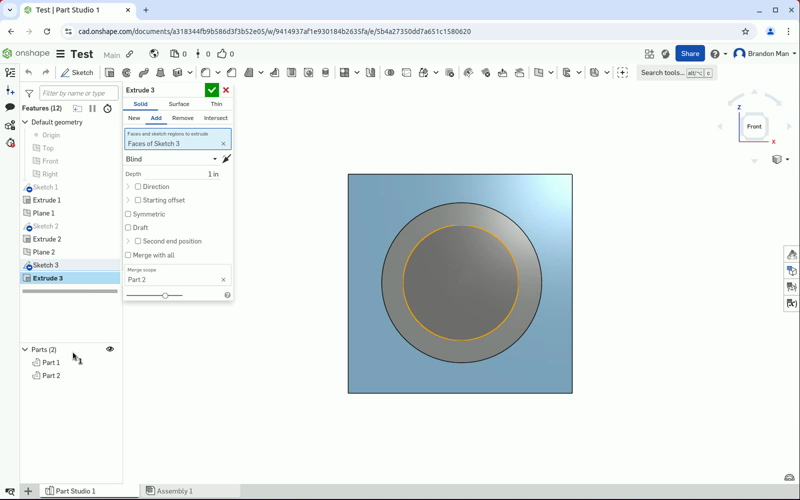
mouse_move(143, 106)
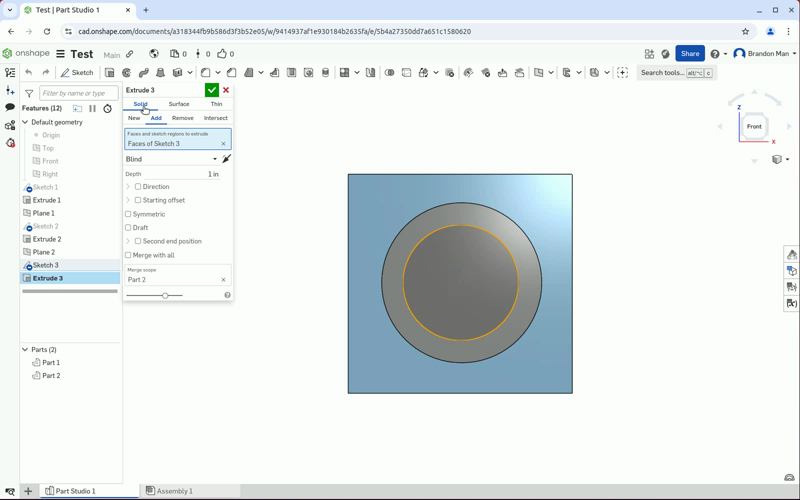
click(143, 106)
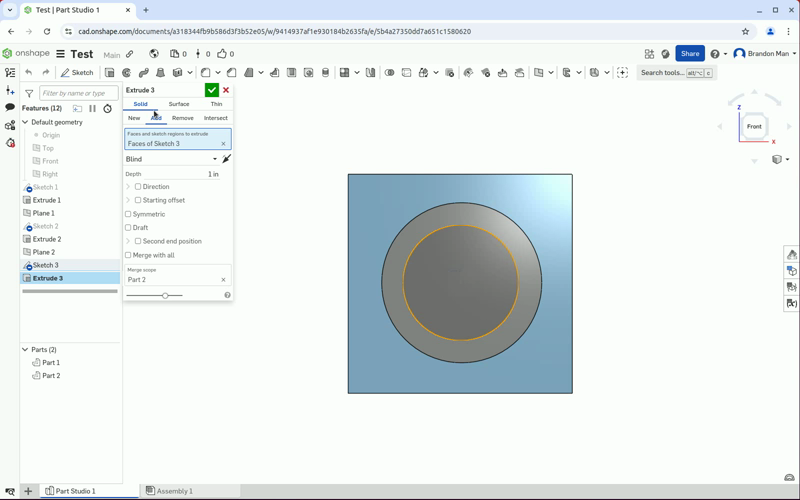
mouse_move(186, 120)
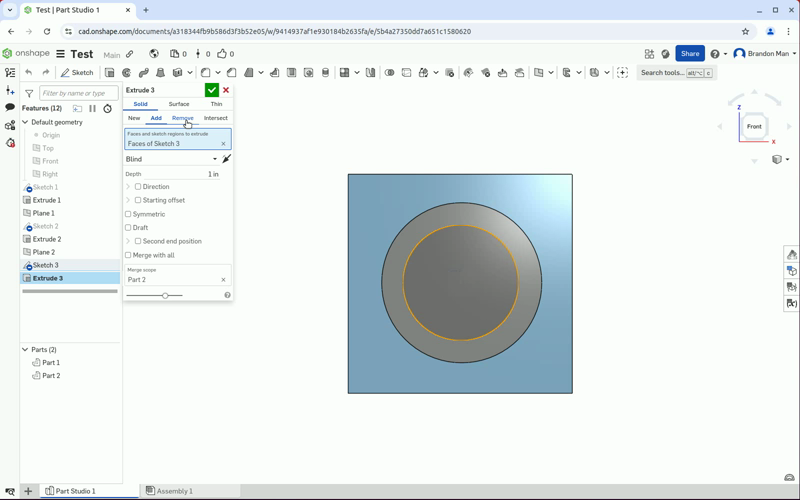
click(186, 120)
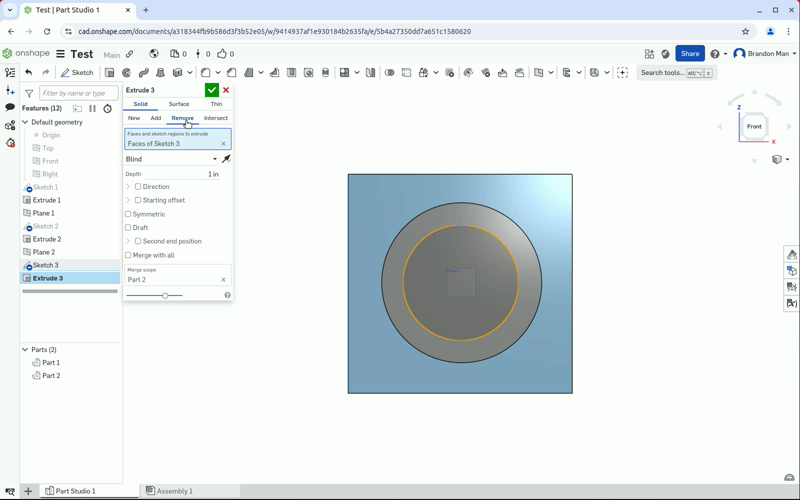
key(tab, 4)
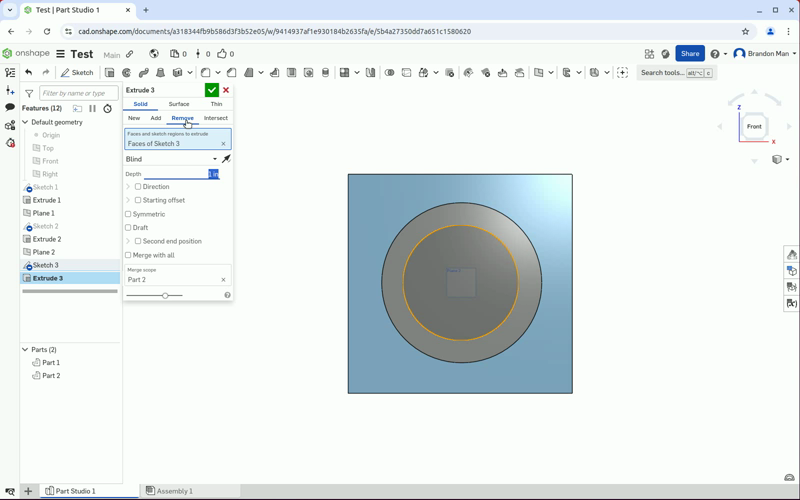
text(30.811)
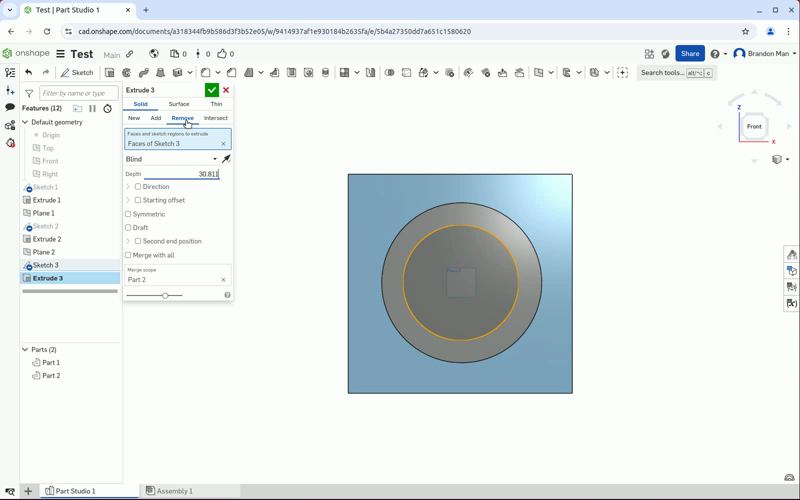
key(tab, 6)
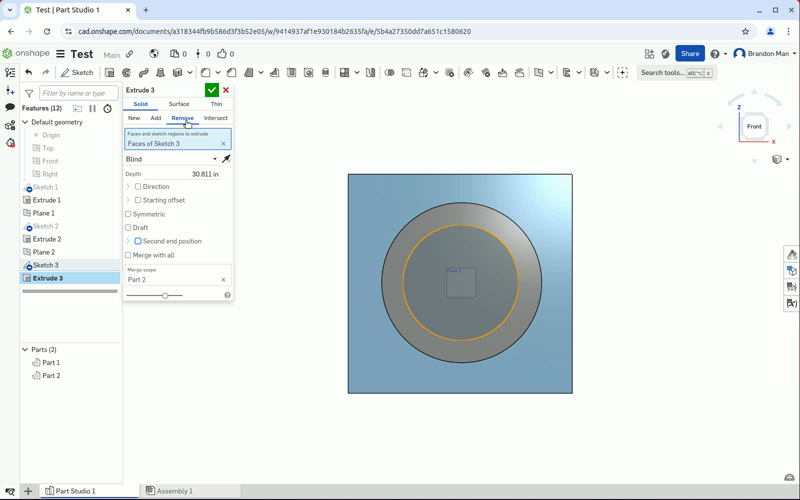
key(space)
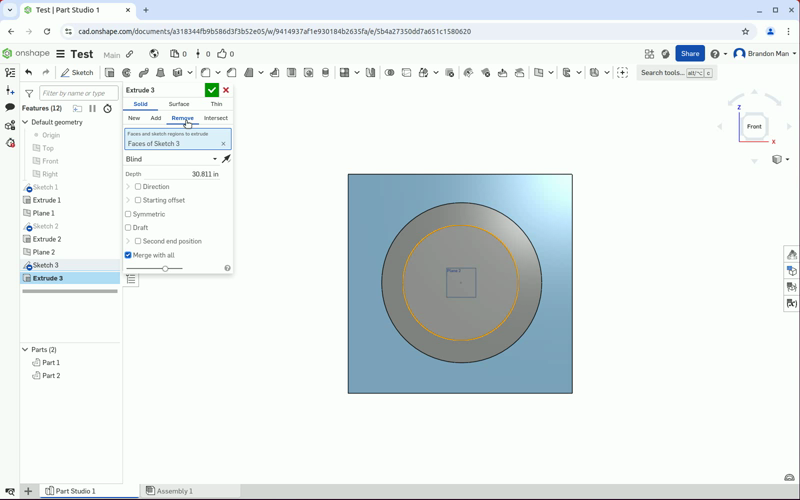
key(enter)
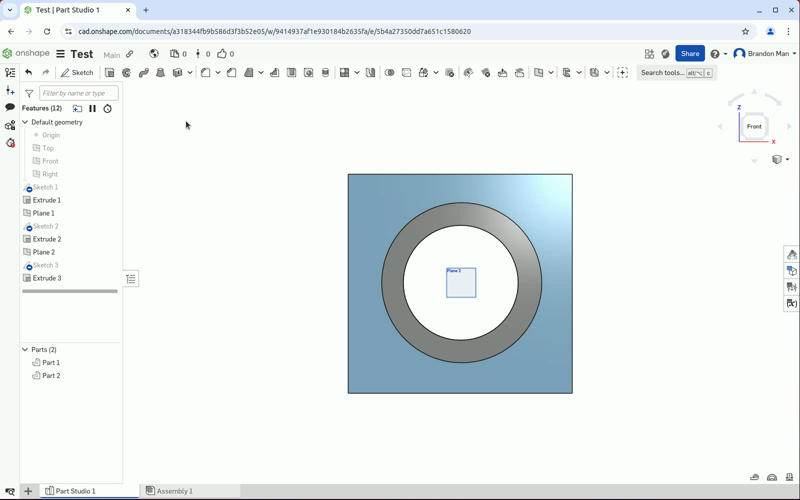
key(shift+h)
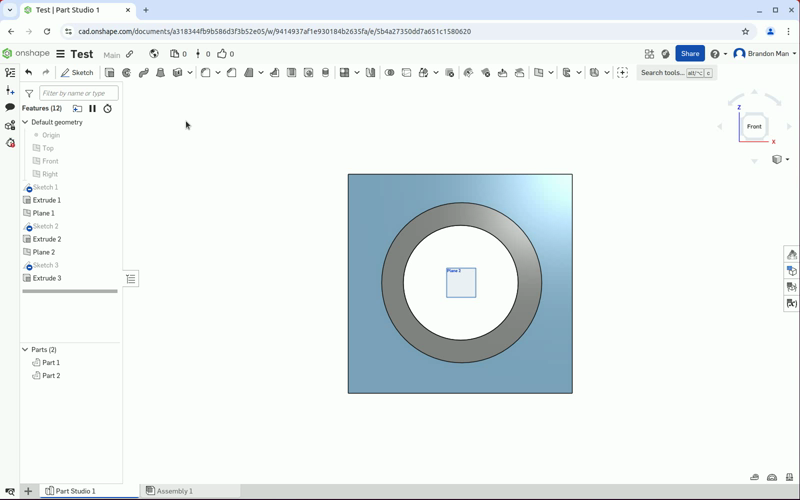
key(shift+h)
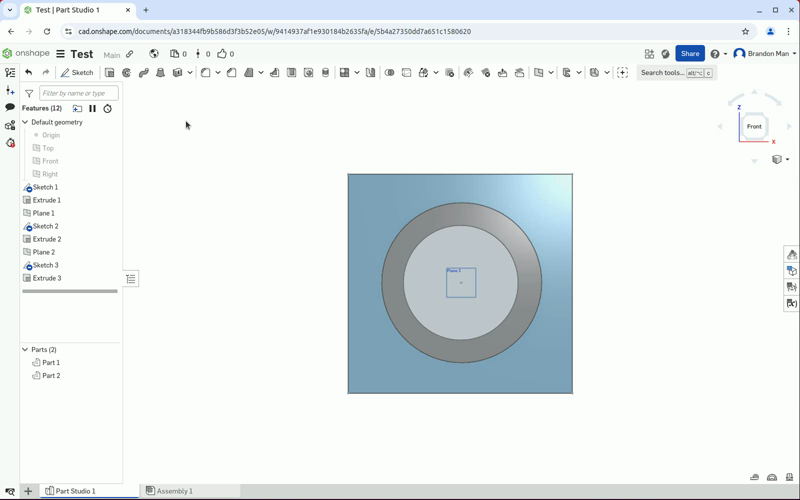
key(shift+7)
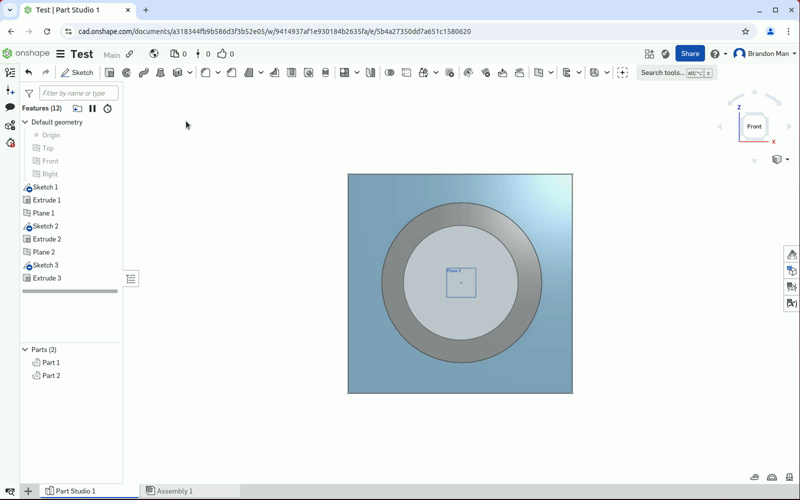
key(left, 2)
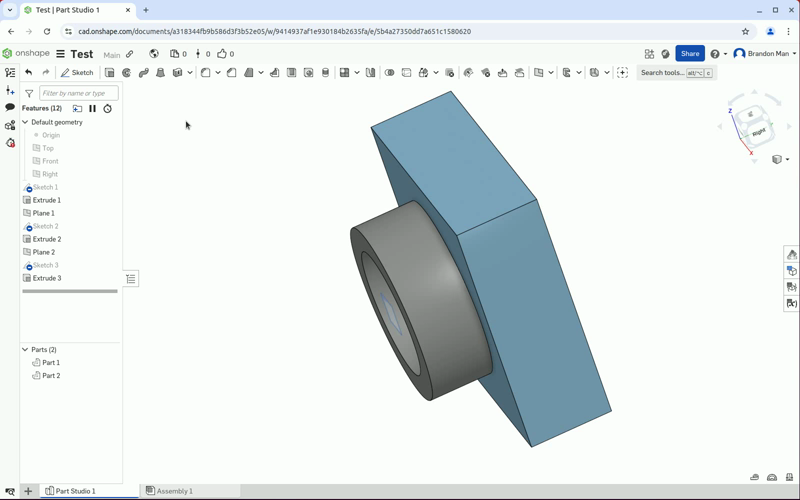
key(down, 2)
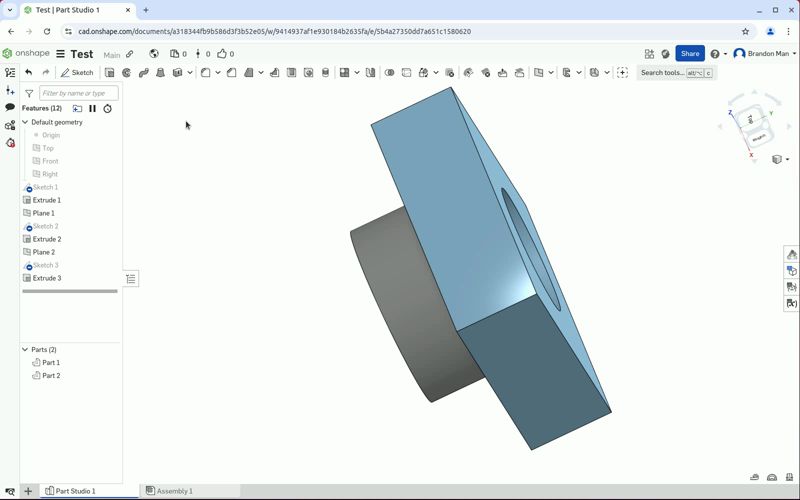
key(up, 2)
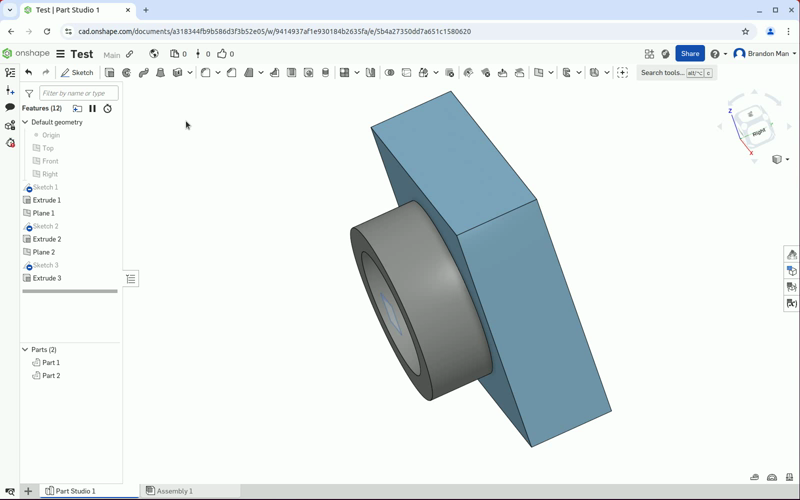
key(right, 2)
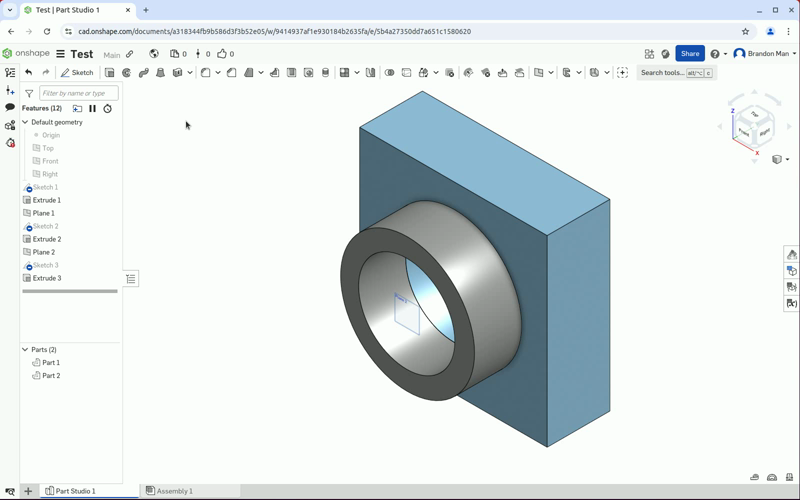
mouse_move(73, 189)
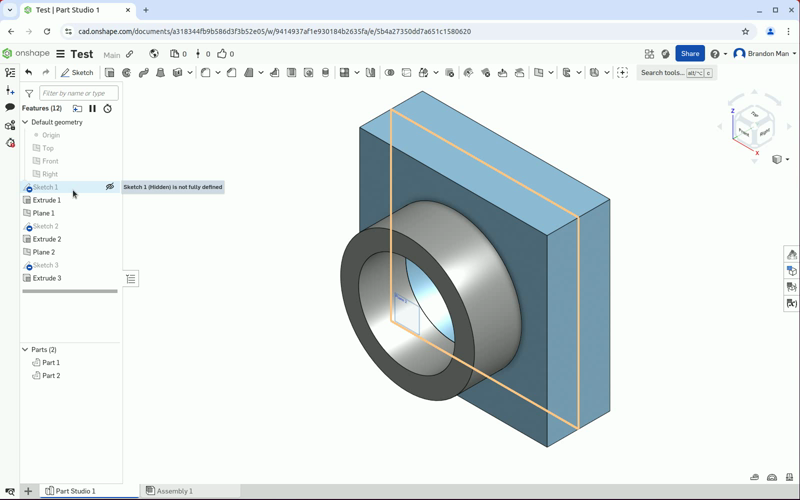
click(73, 189)